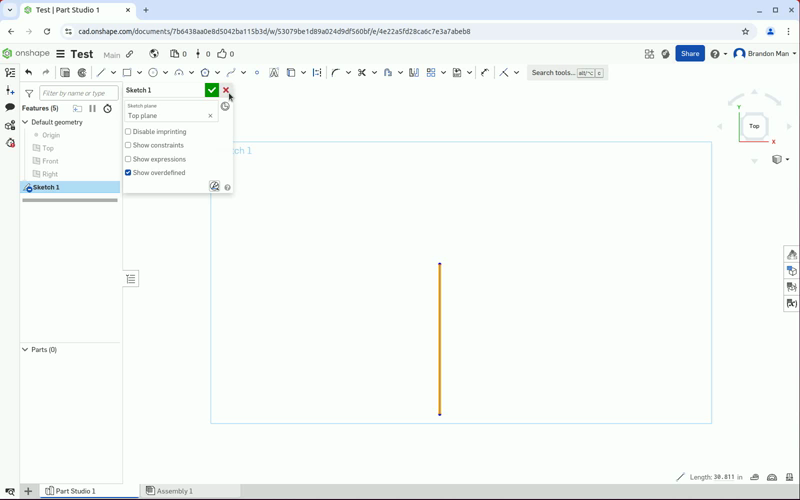
key(shift+h)
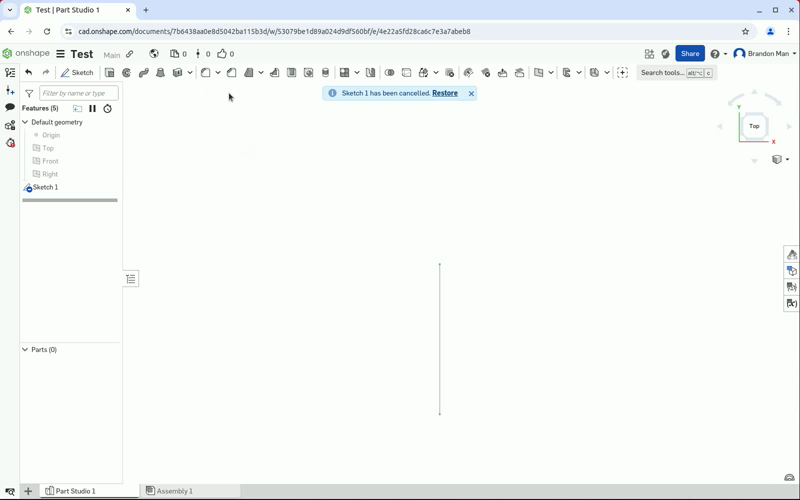
key(shift+s)
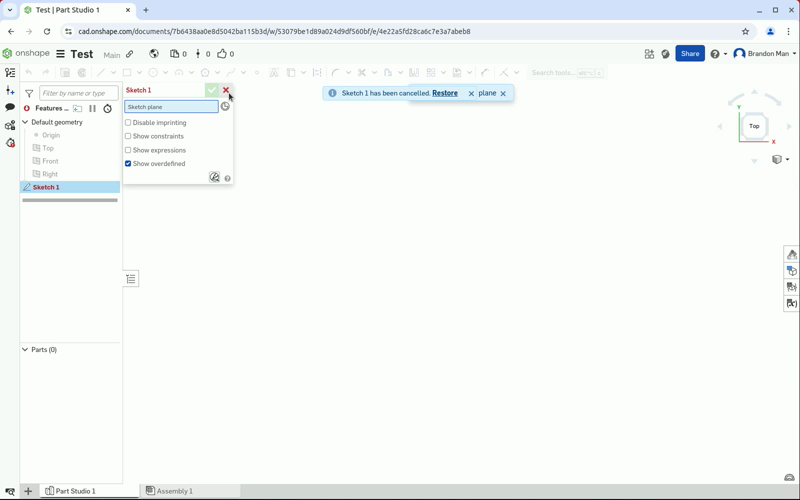
mouse_move(73, 150)
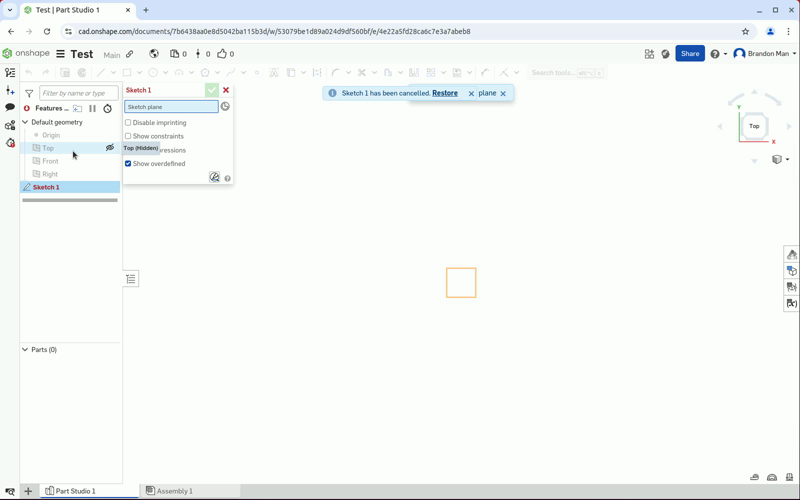
click(73, 150)
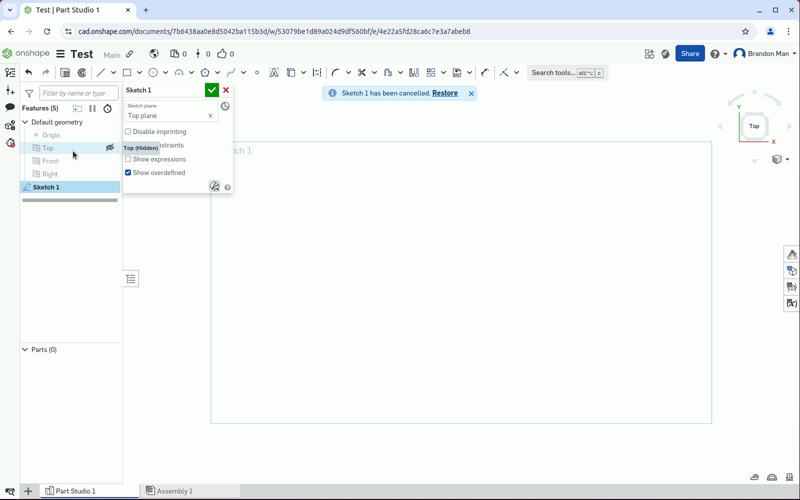
mouse_move(73, 352)
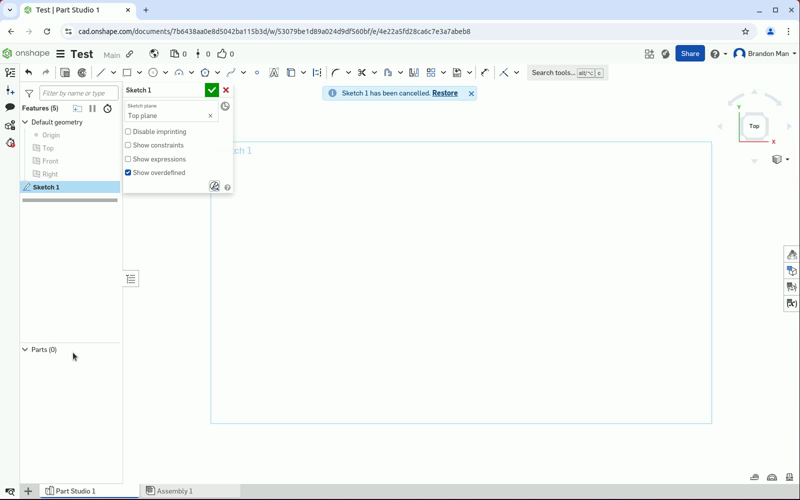
key(y)
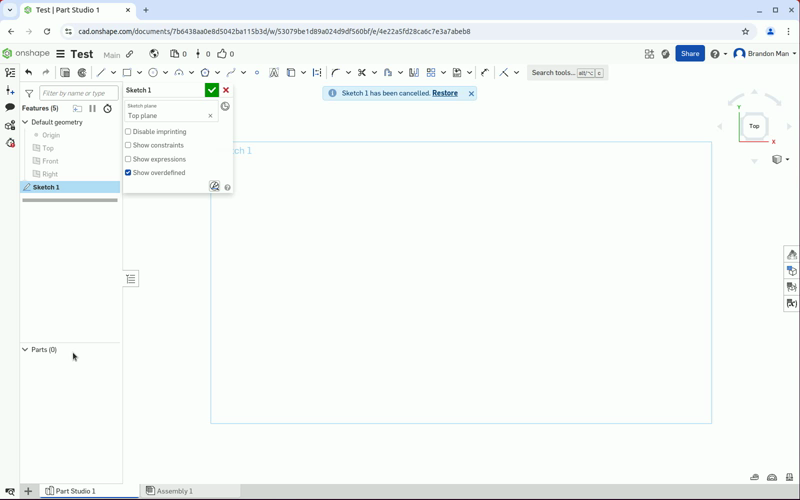
key(l)
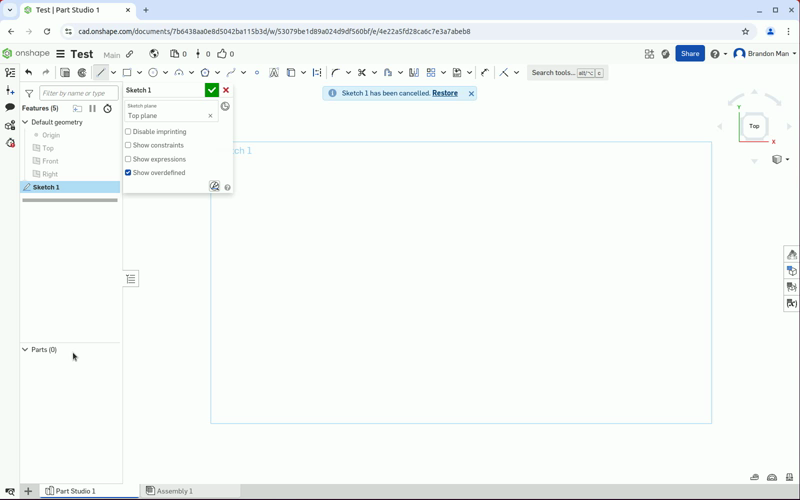
key_down(shift)
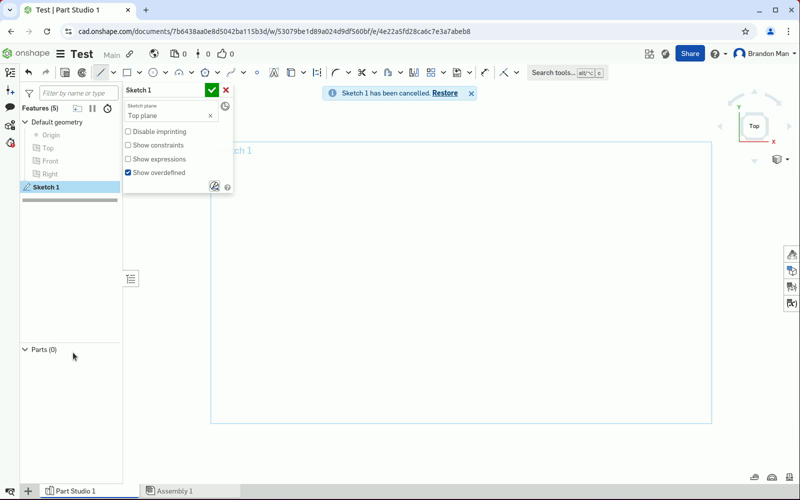
mouse_move(348, 340)
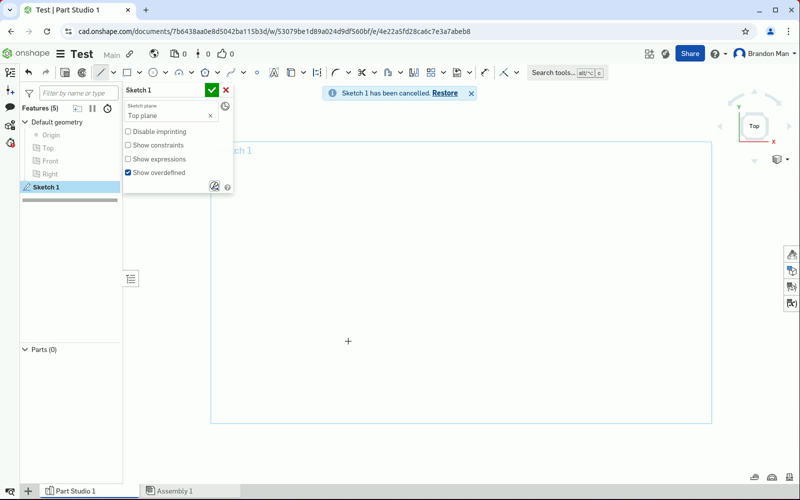
click(348, 340)
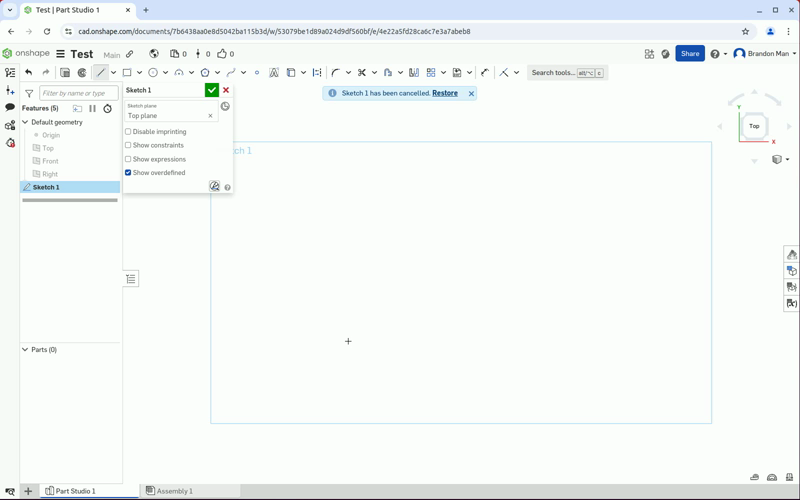
key_up(shift)
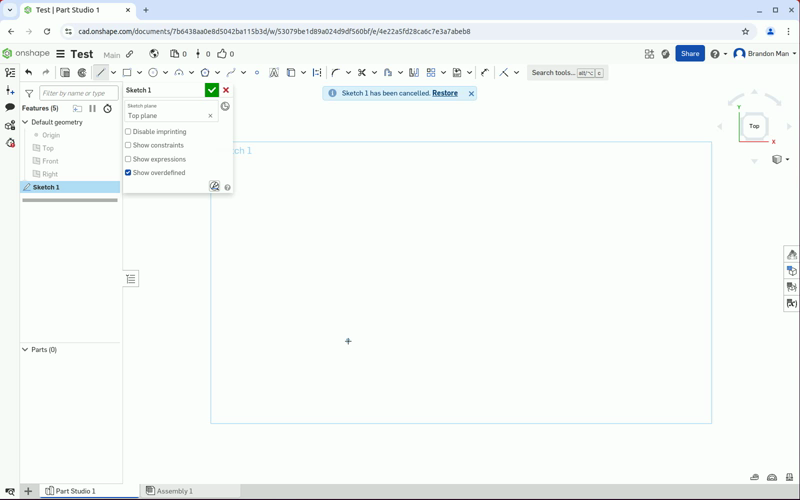
key_down(shift)
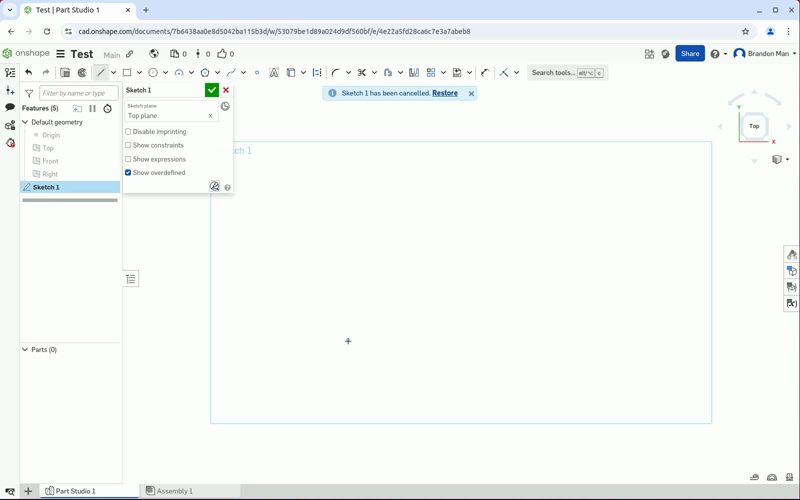
mouse_move(572, 340)
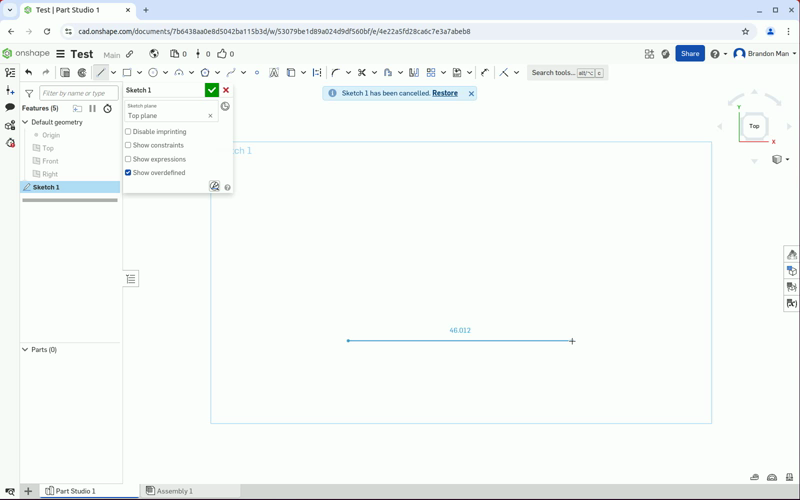
click(572, 340)
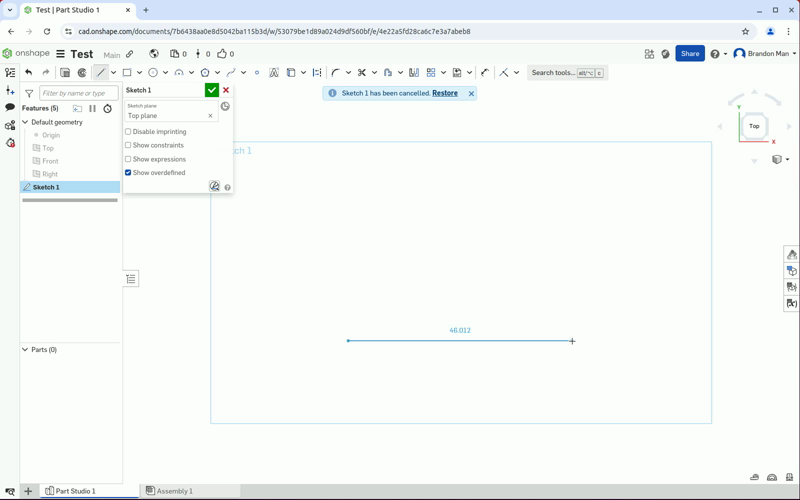
key_up(shift)
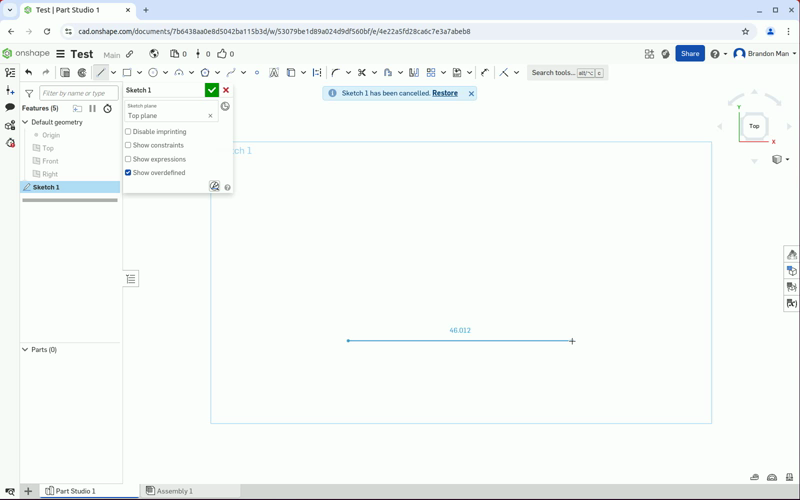
key_down(shift)
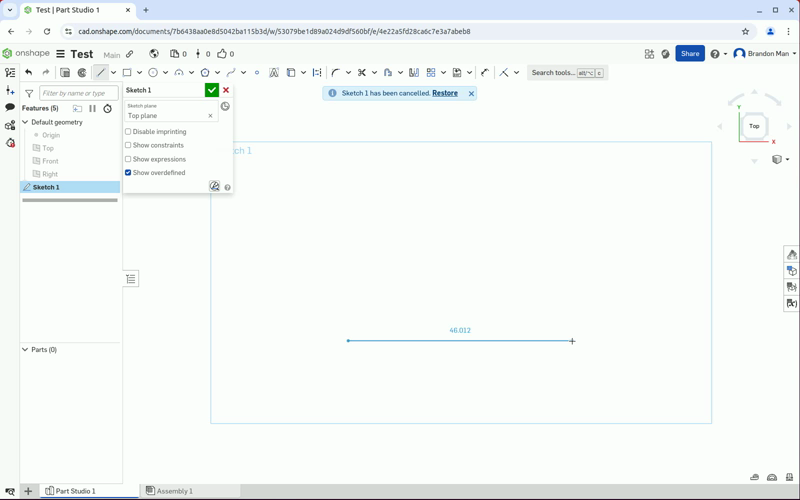
mouse_move(572, 225)
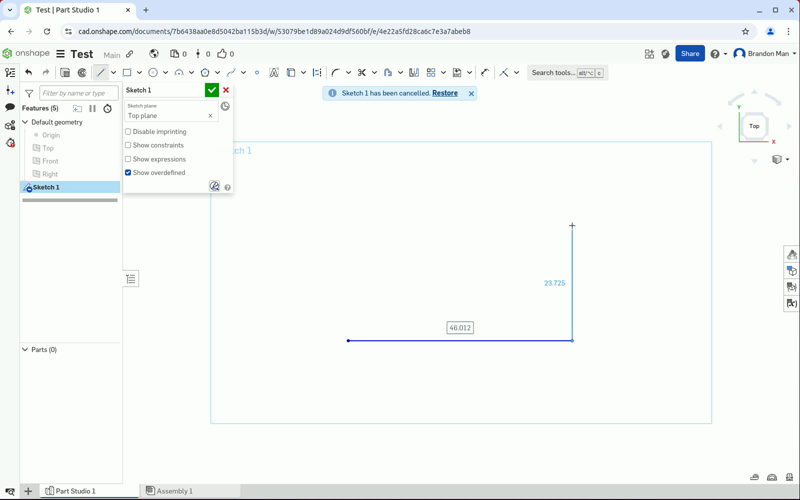
click(572, 225)
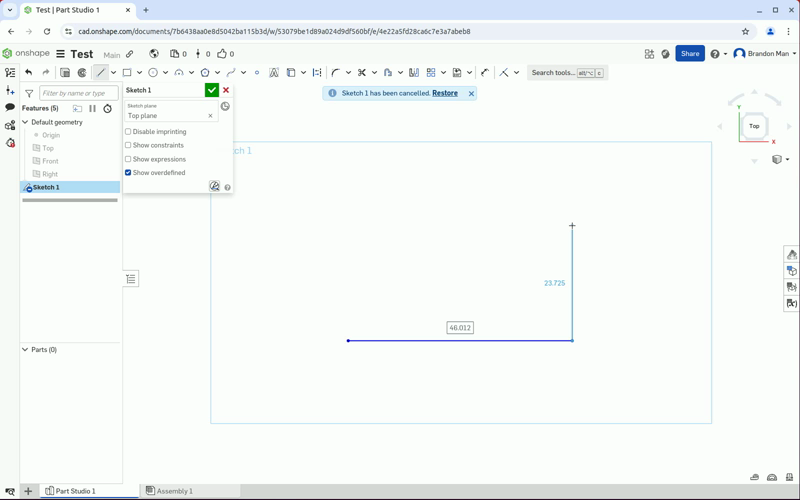
key_up(shift)
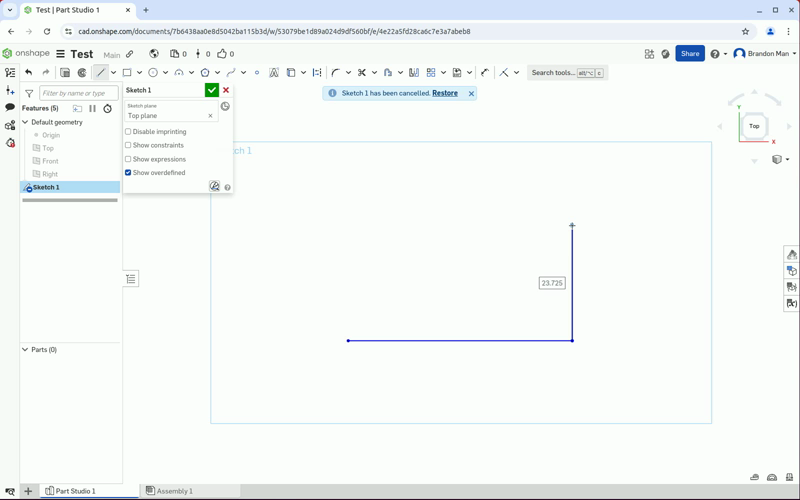
key_down(shift)
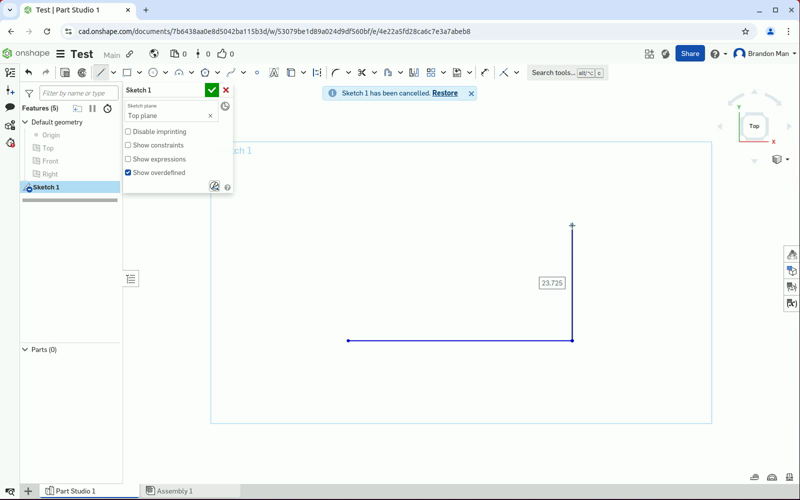
mouse_move(348, 225)
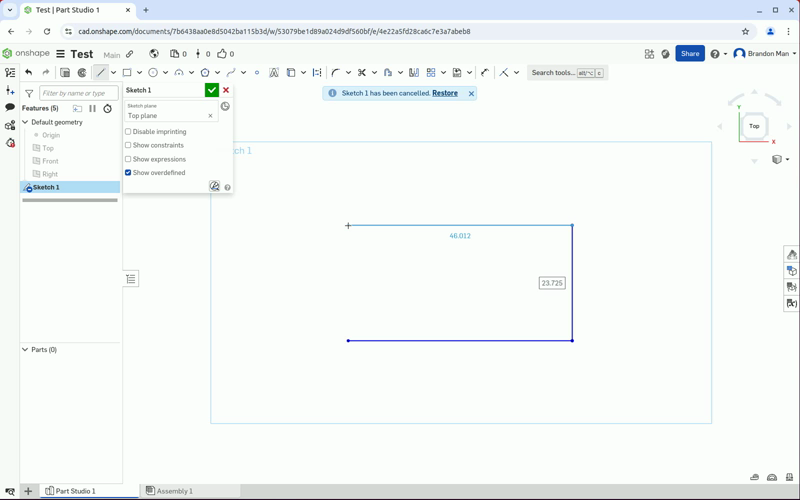
click(348, 225)
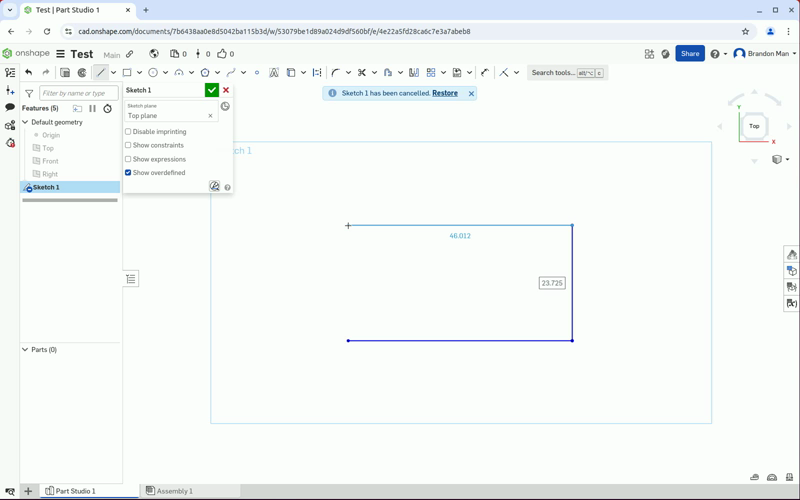
key_up(shift)
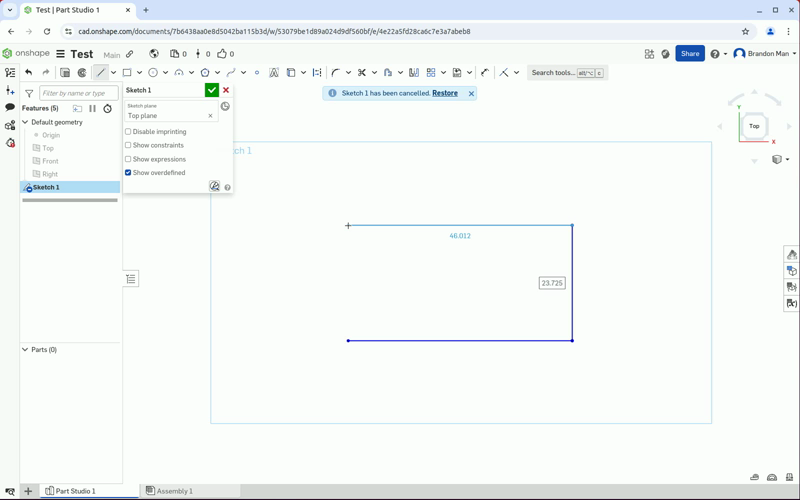
key_down(shift)
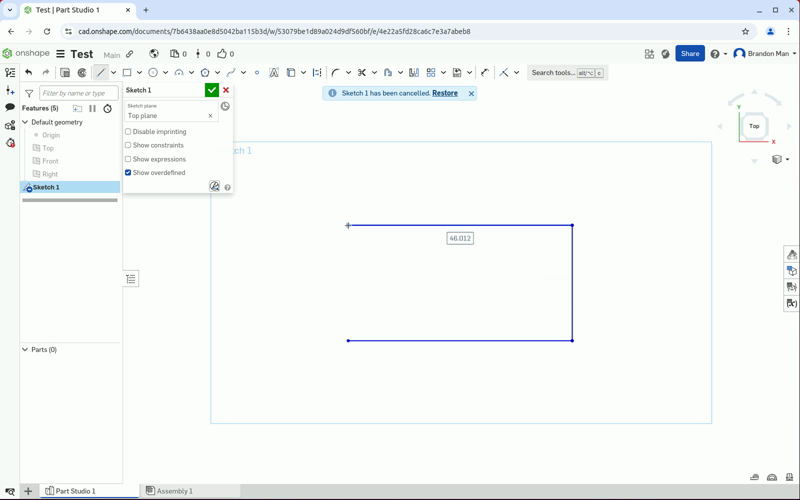
mouse_move(348, 340)
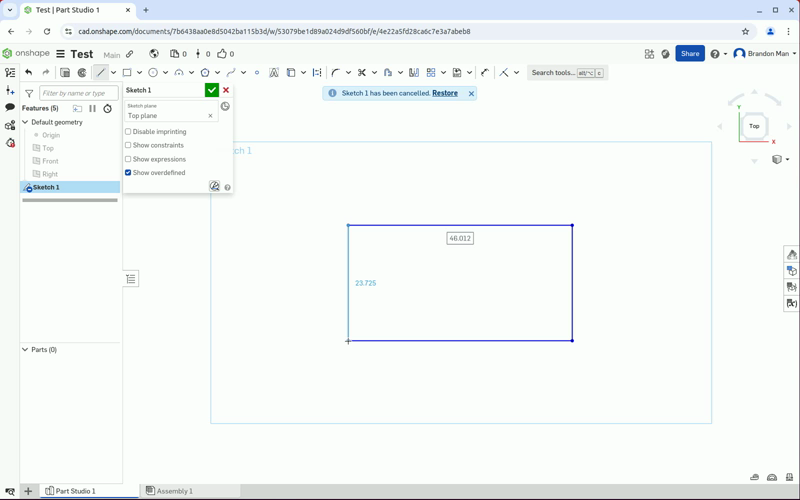
key_up(shift)
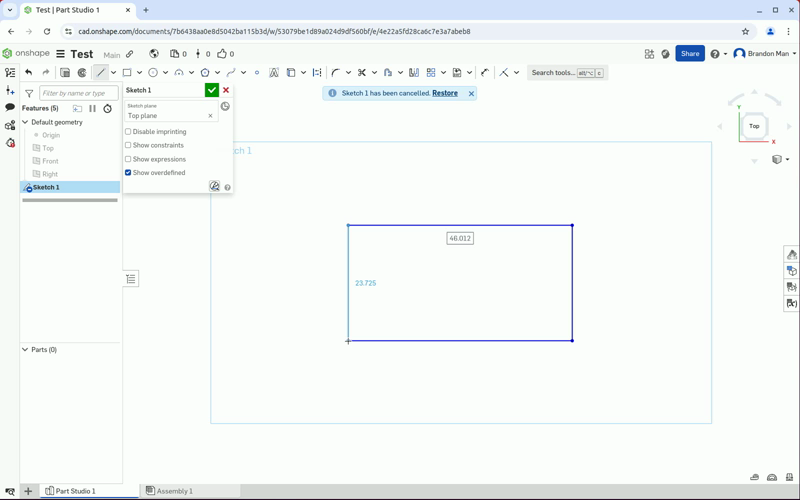
click(348, 340)
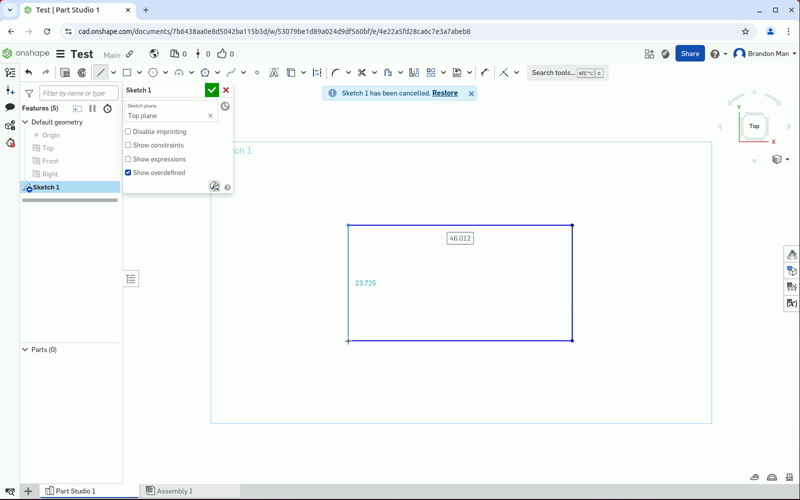
key(esc)
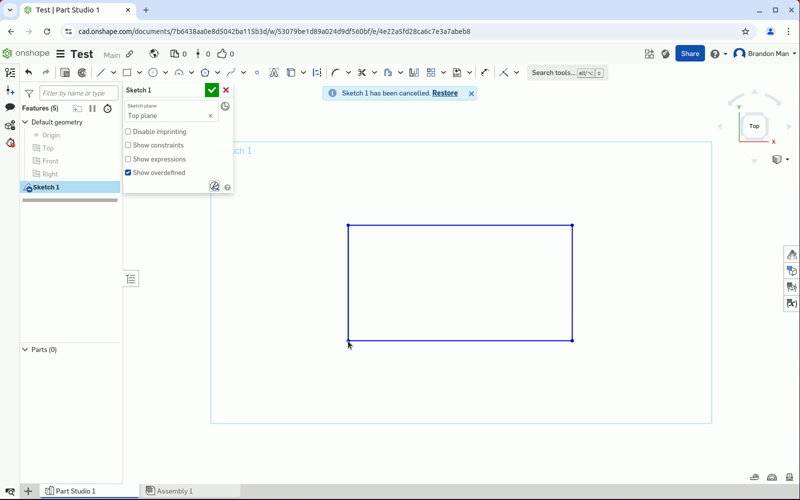
mouse_move(552, 268)
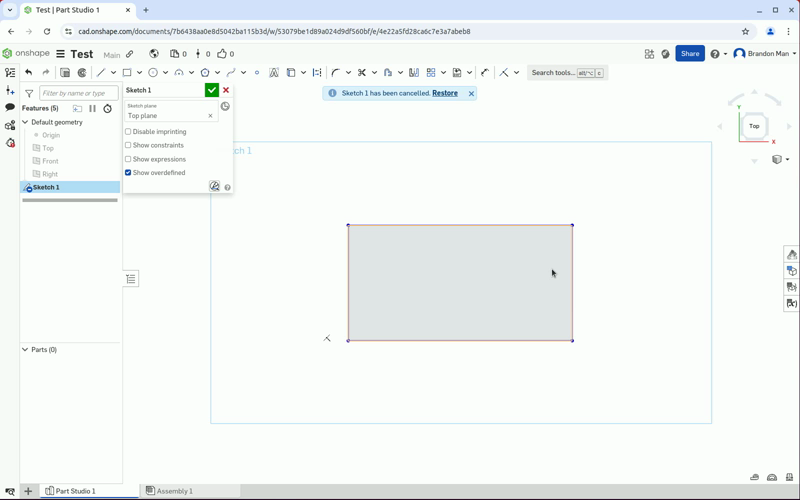
click(552, 268)
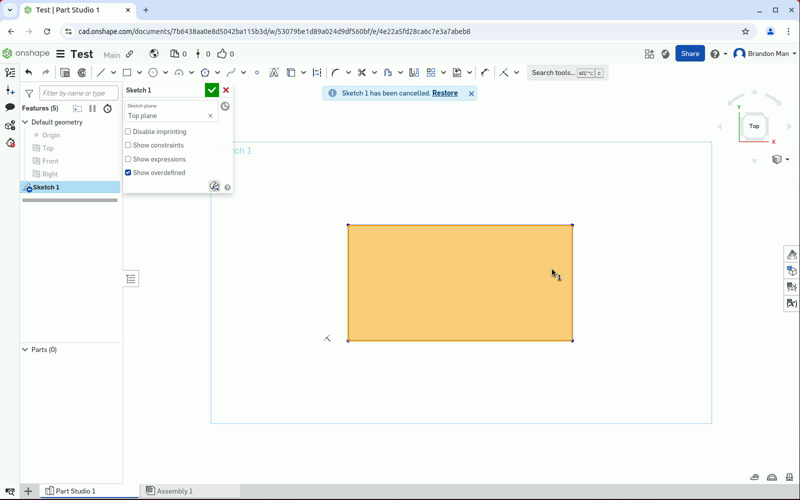
mouse_move(73, 352)
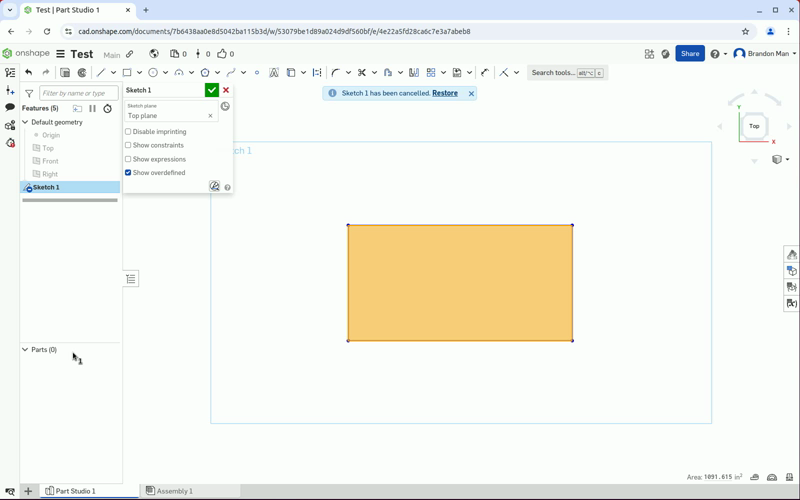
key(shift+y)
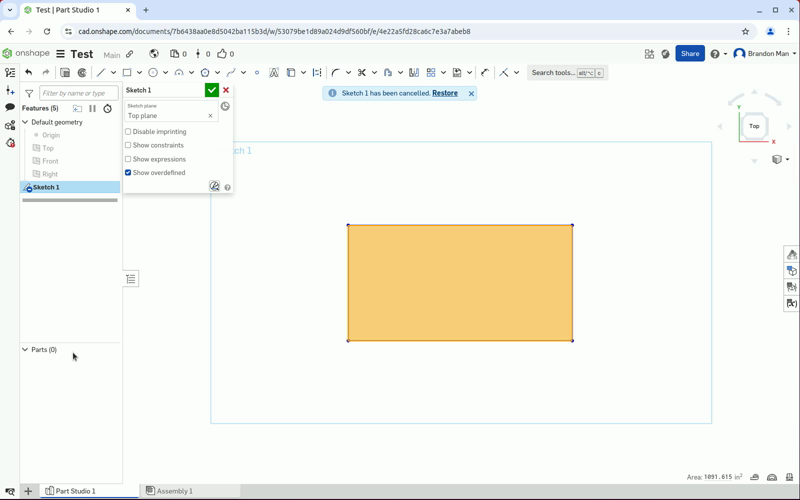
key(shift+e)
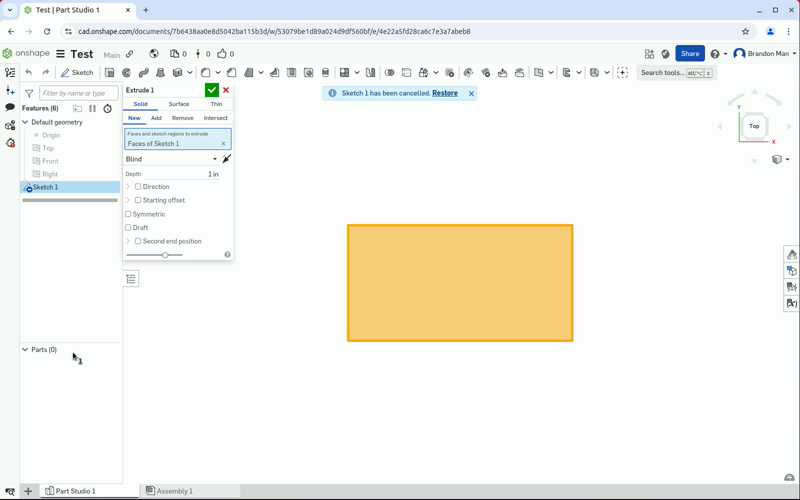
mouse_move(143, 106)
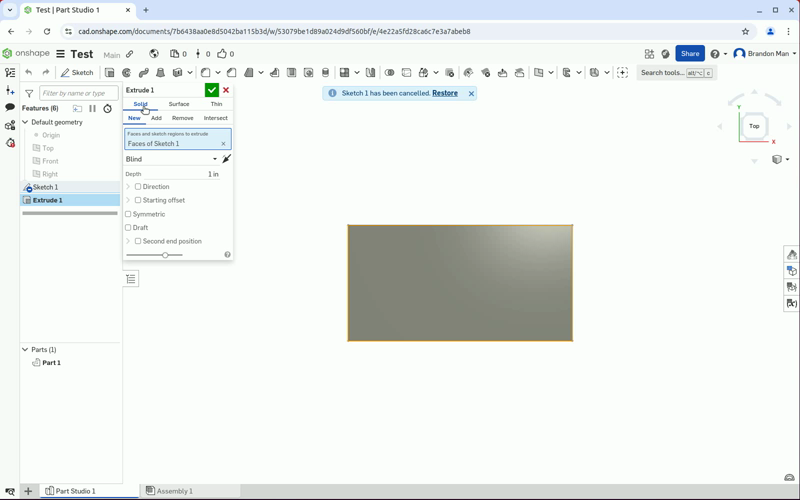
click(143, 106)
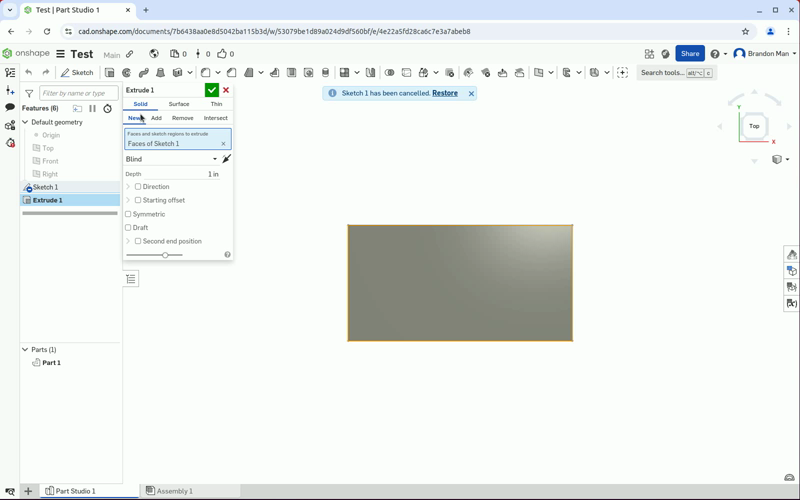
mouse_move(137, 120)
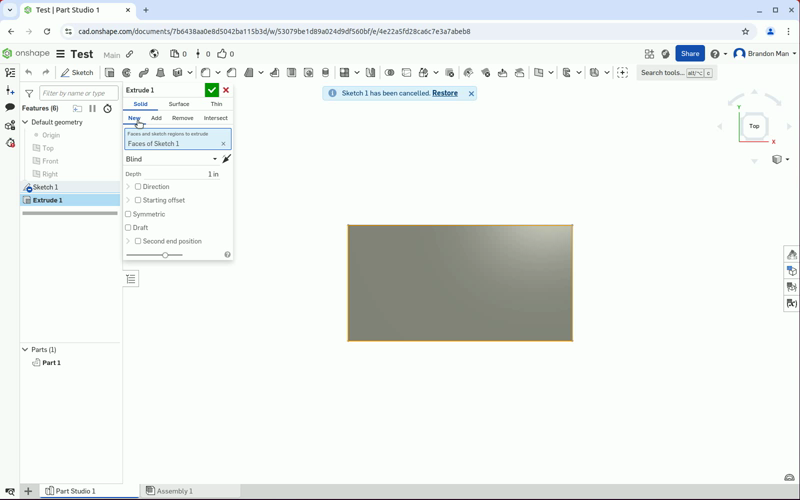
click(137, 120)
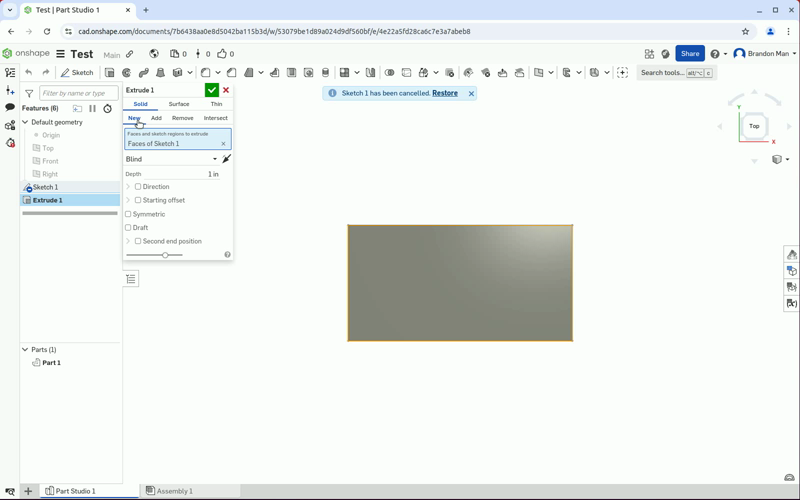
key(tab, 4)
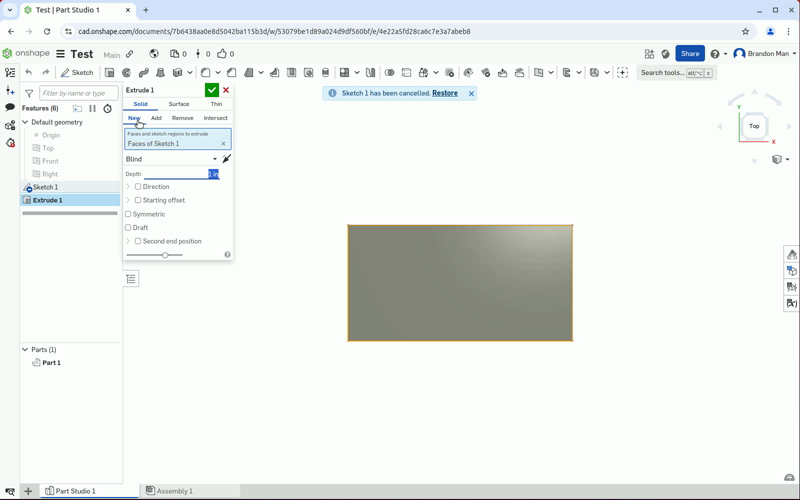
text(1.685)
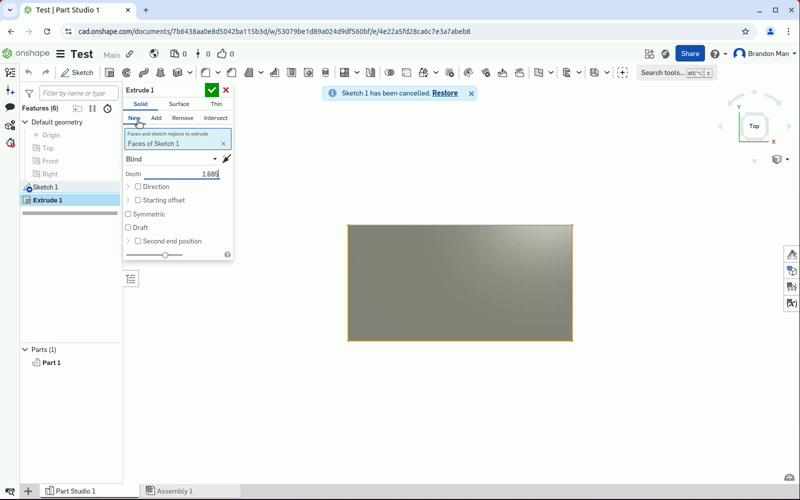
key(enter)
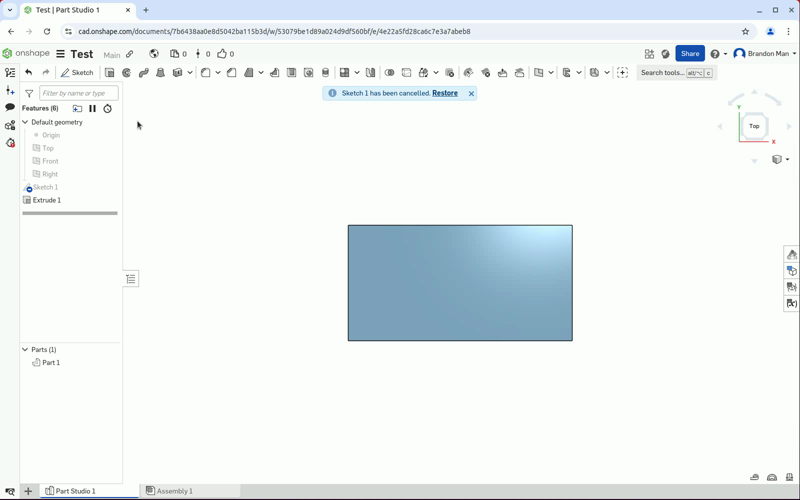
key(shift+h)
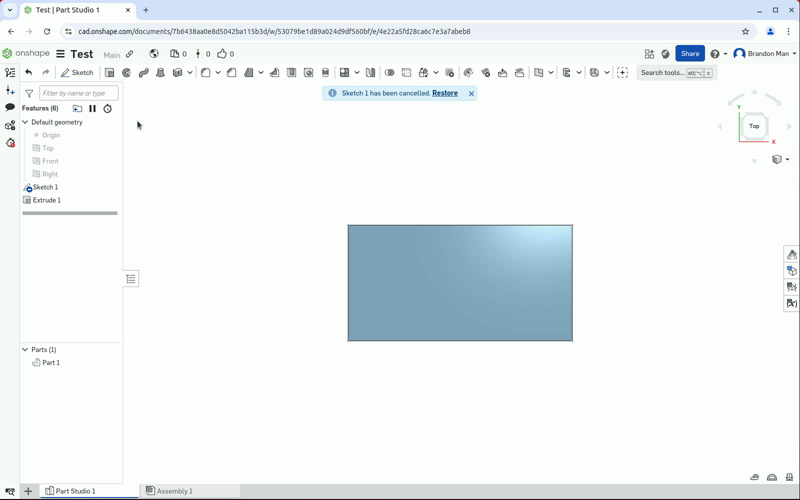
key(shift+h)
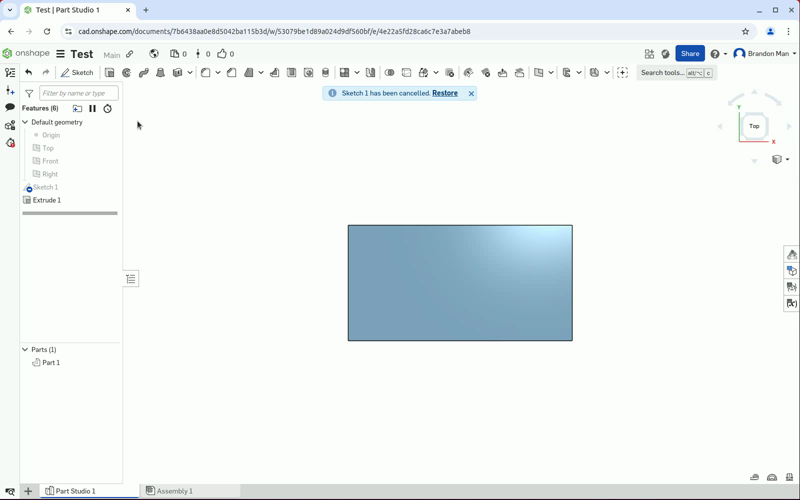
mouse_move(73, 189)
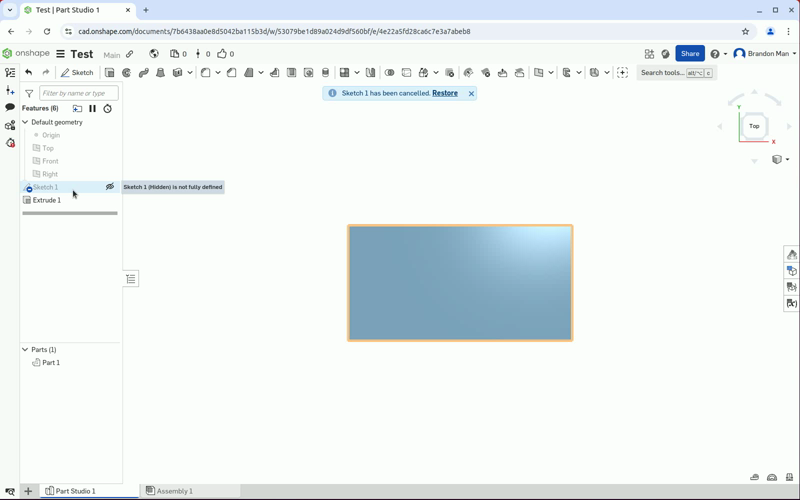
click(73, 189)
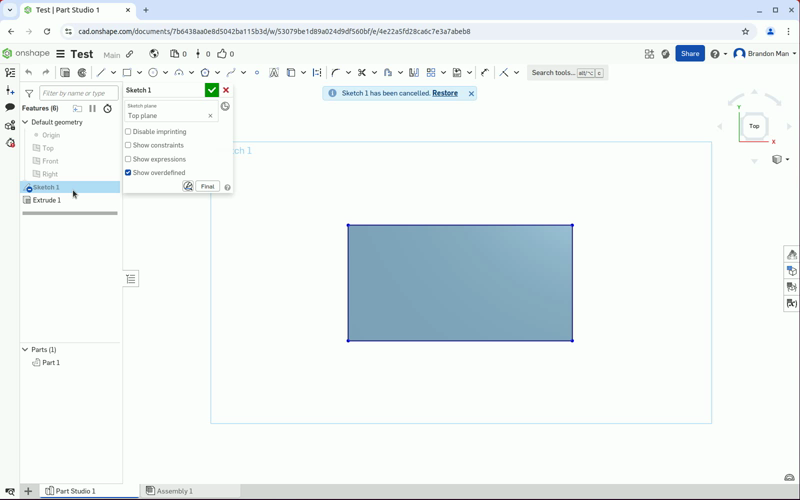
mouse_move(229, 92)
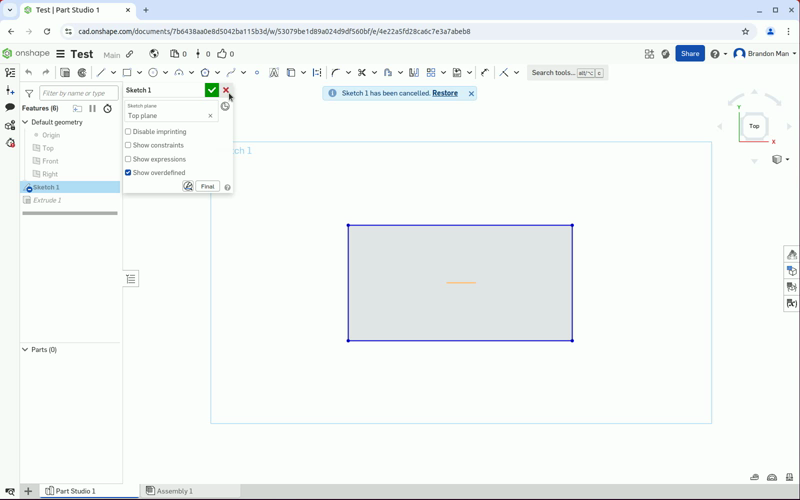
click(229, 92)
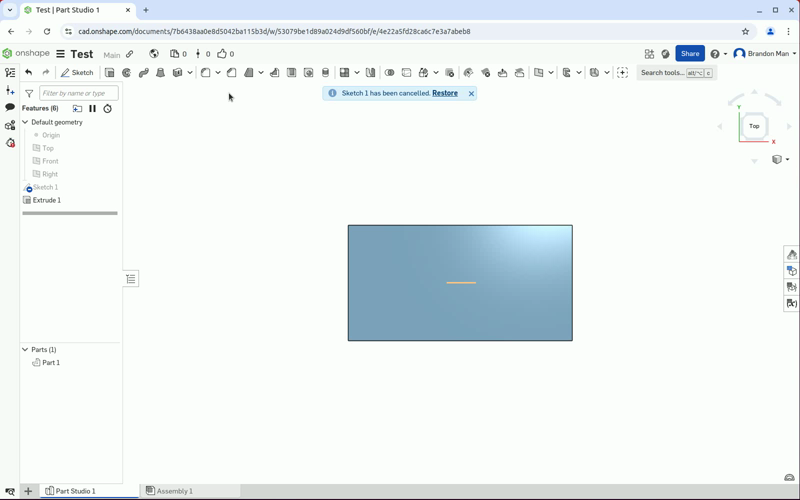
mouse_move(541, 75)
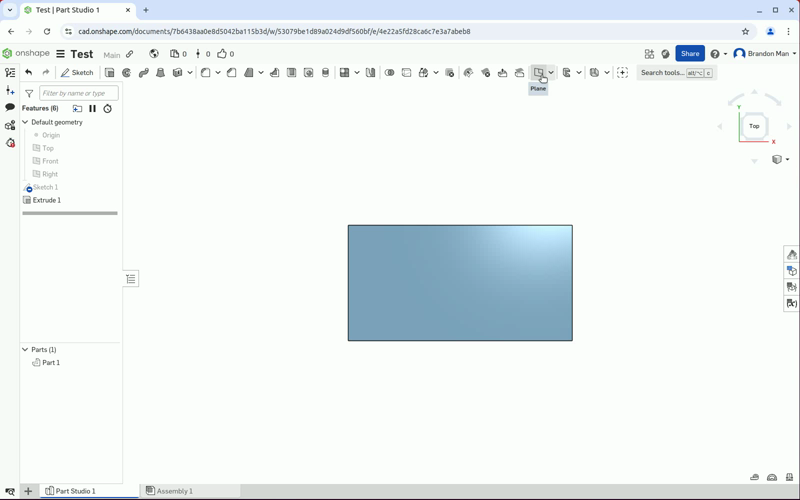
click(541, 75)
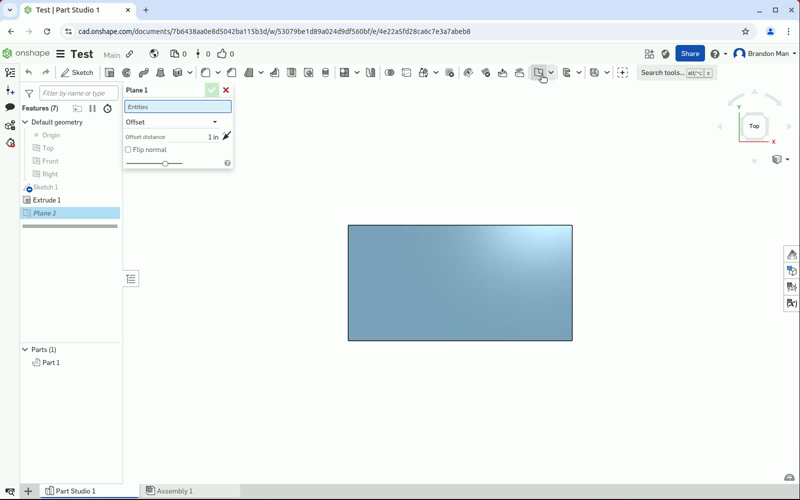
mouse_move(73, 150)
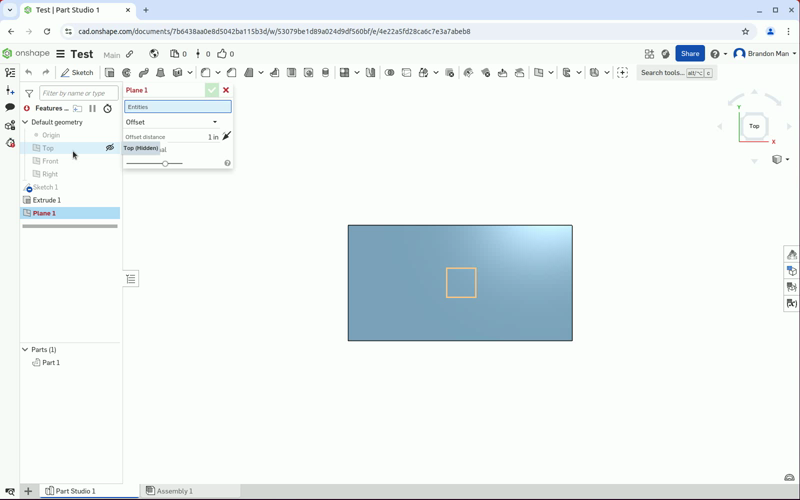
click(73, 150)
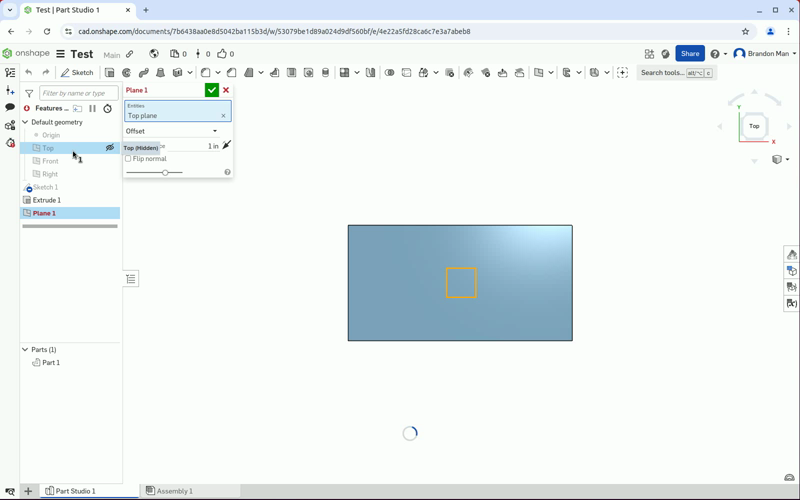
key(tab, 2)
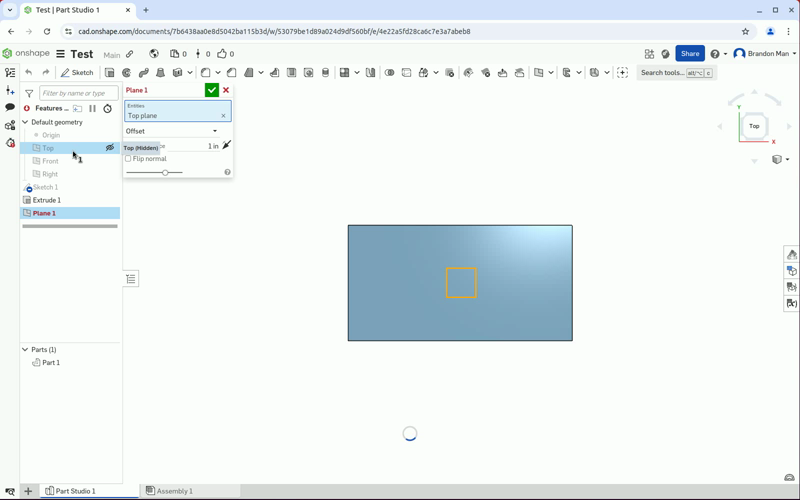
text(1.695)
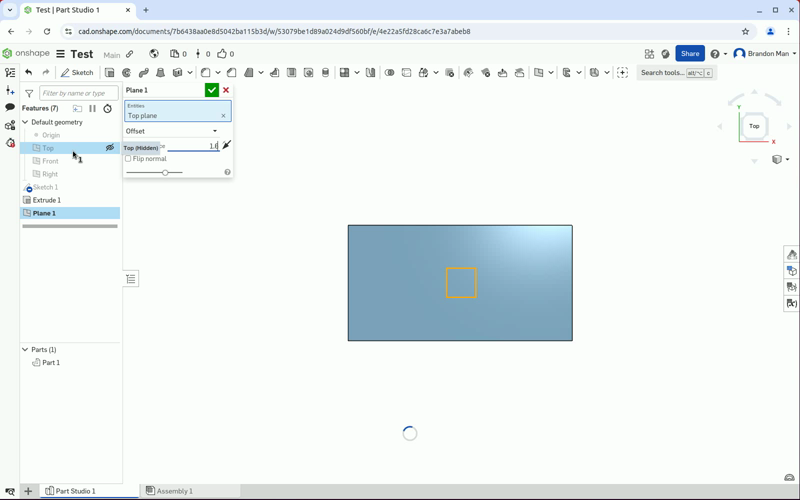
key(enter, 2)
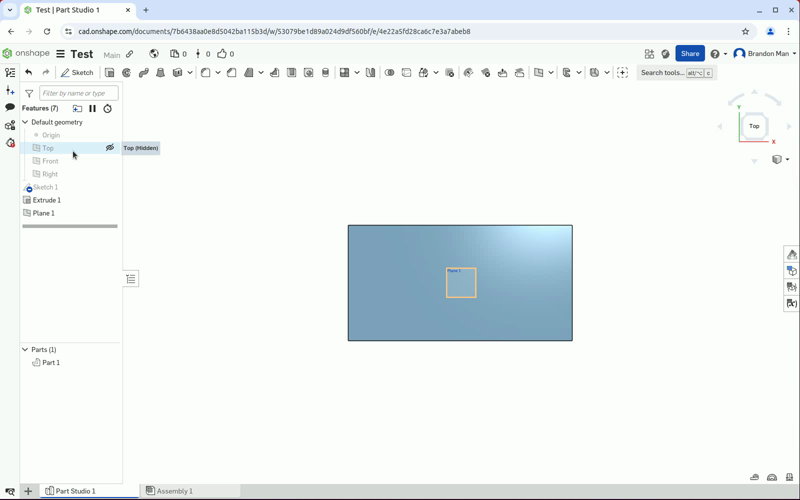
key(shift+s)
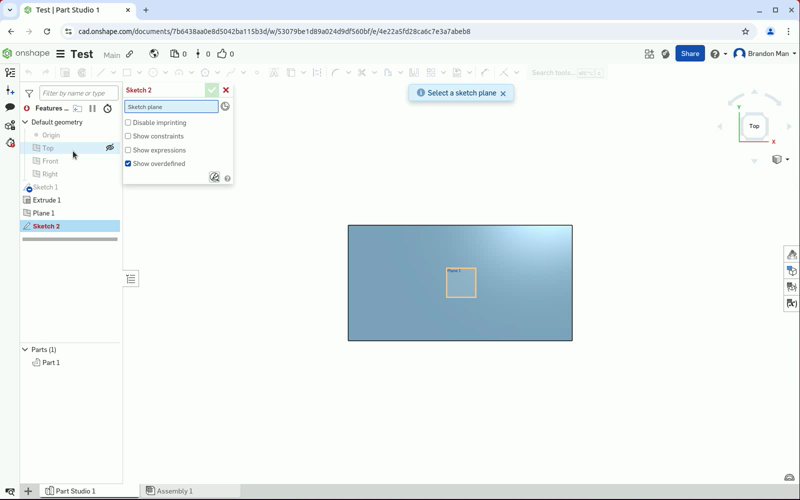
mouse_move(73, 215)
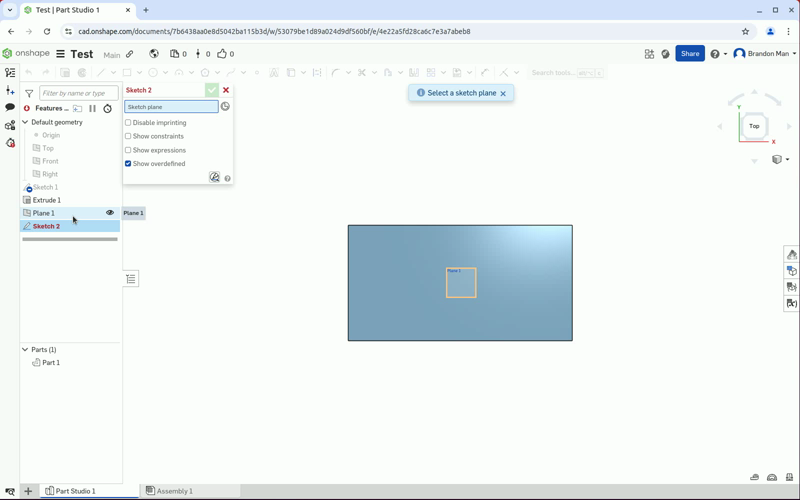
click(73, 215)
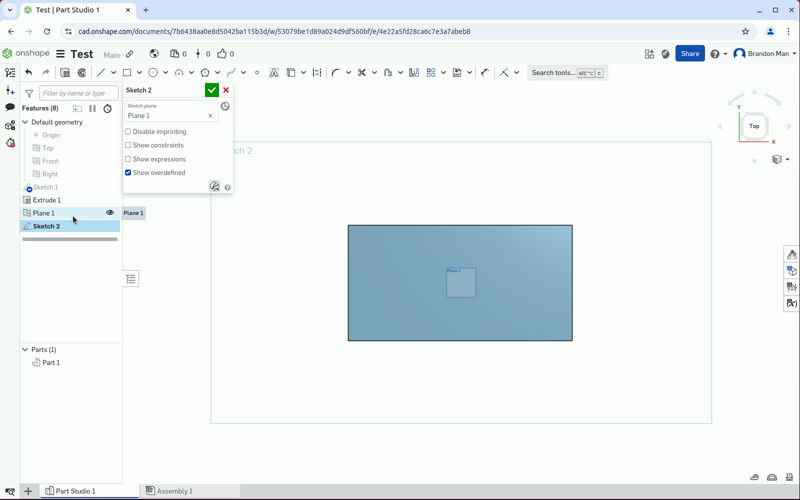
mouse_move(73, 352)
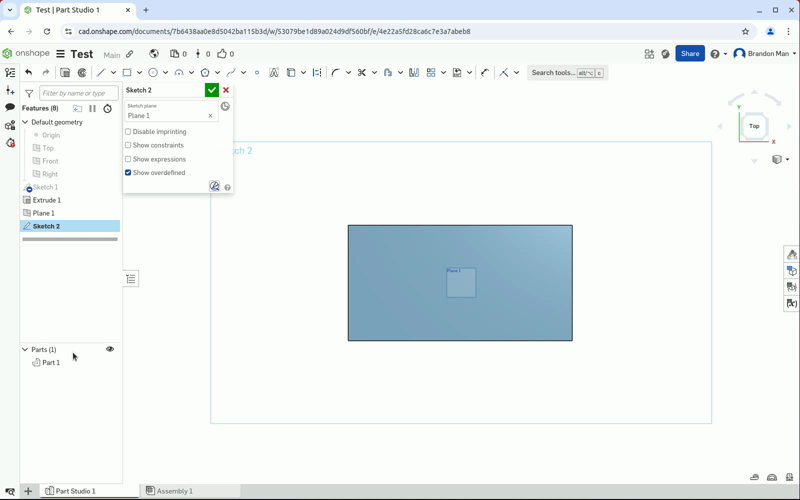
key(y)
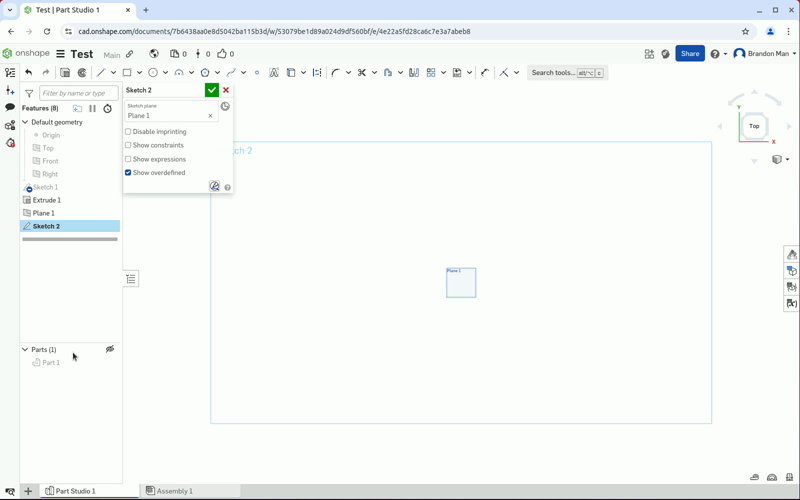
key(l)
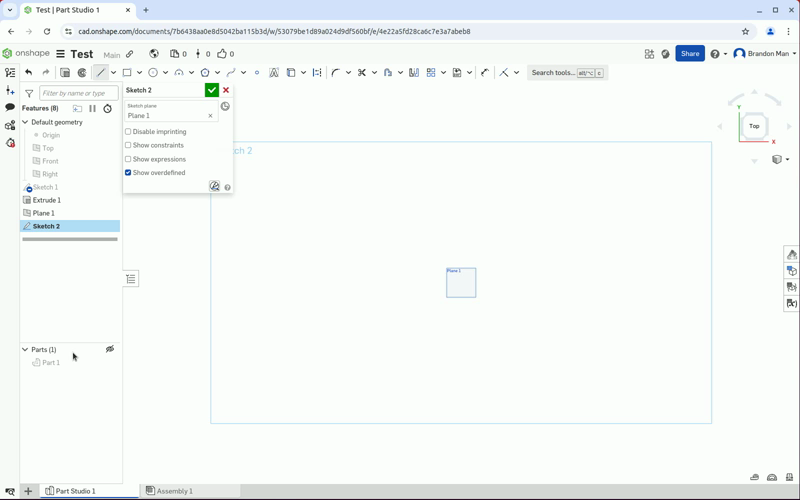
key_down(shift)
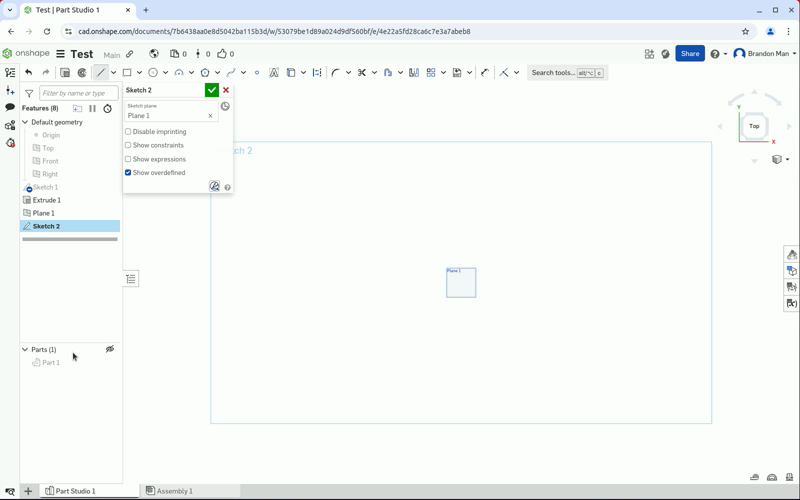
mouse_move(348, 340)
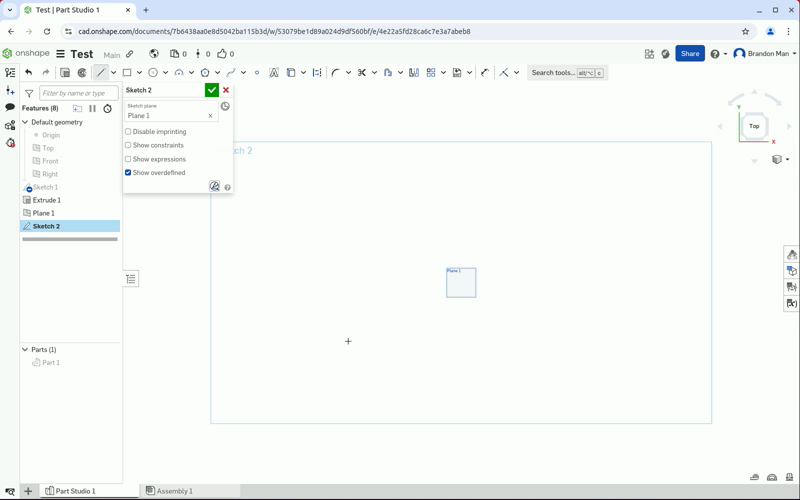
click(348, 340)
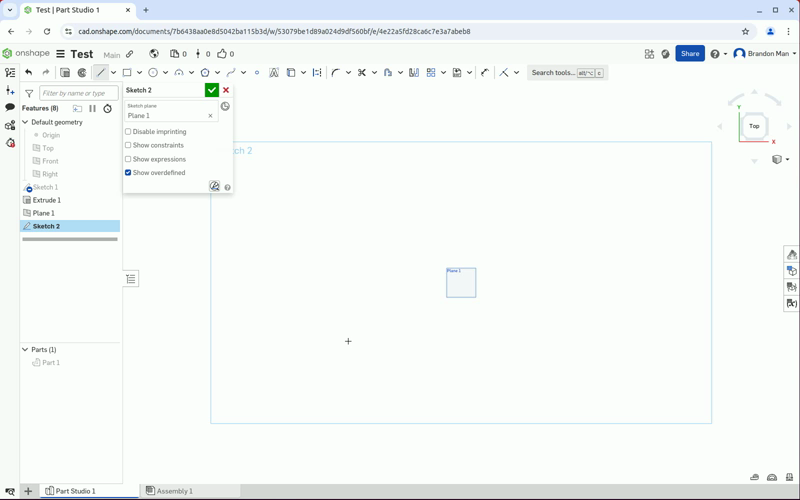
key_up(shift)
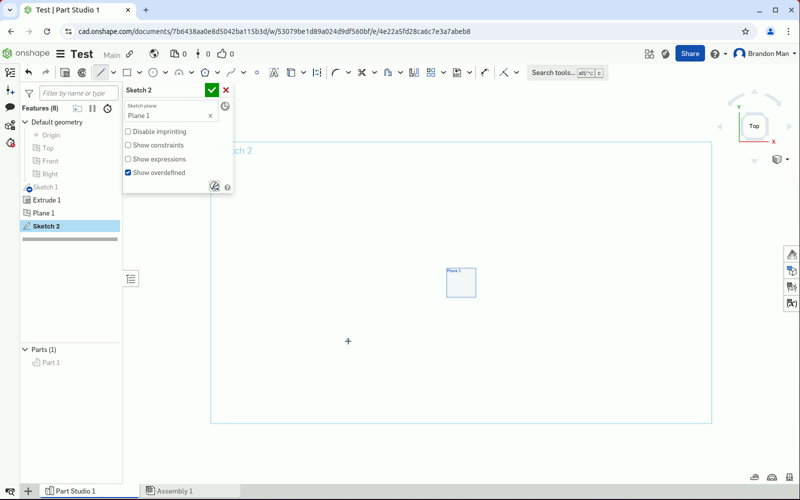
key_down(shift)
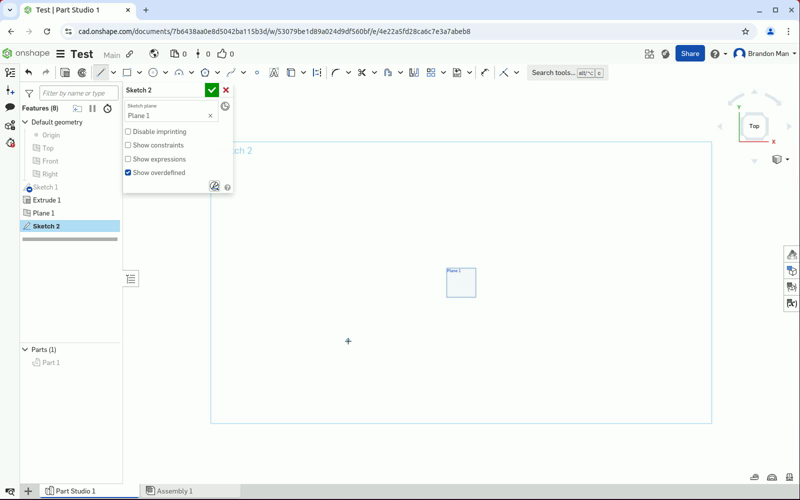
mouse_move(572, 340)
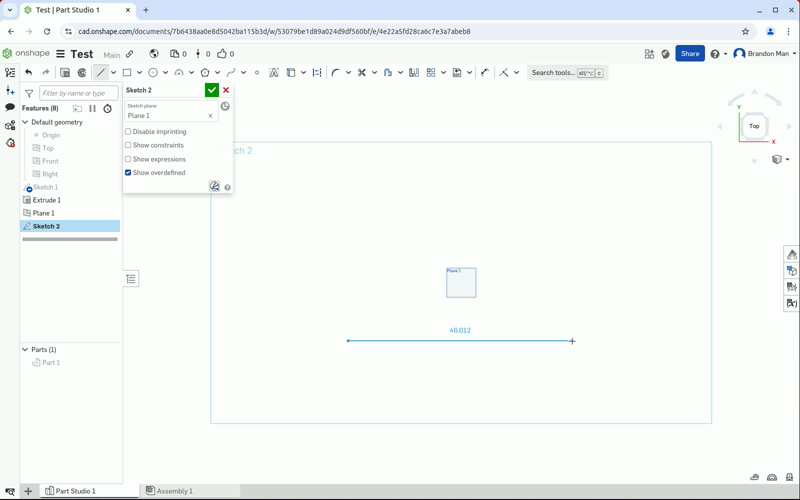
click(572, 340)
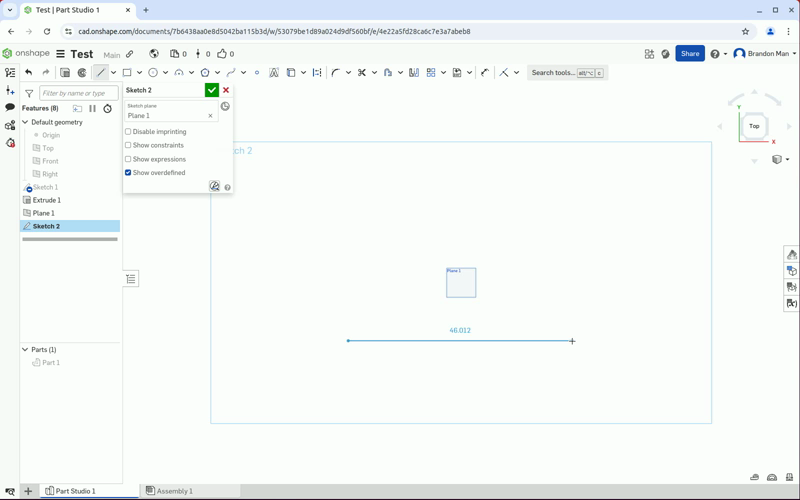
key_up(shift)
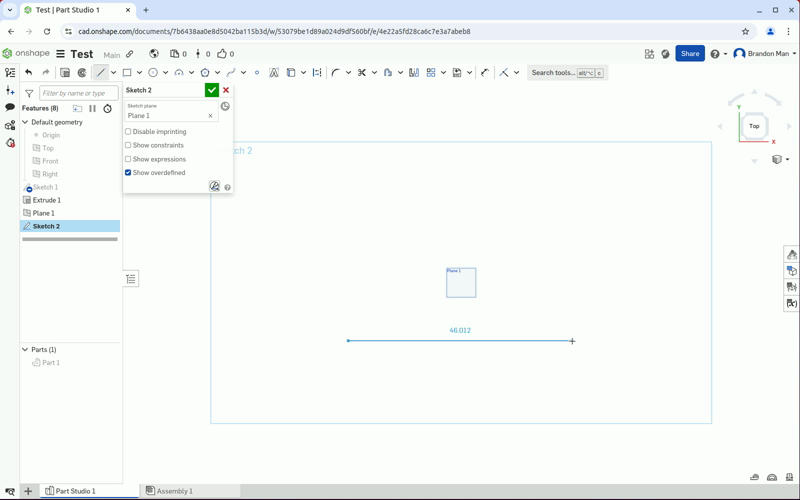
key_down(shift)
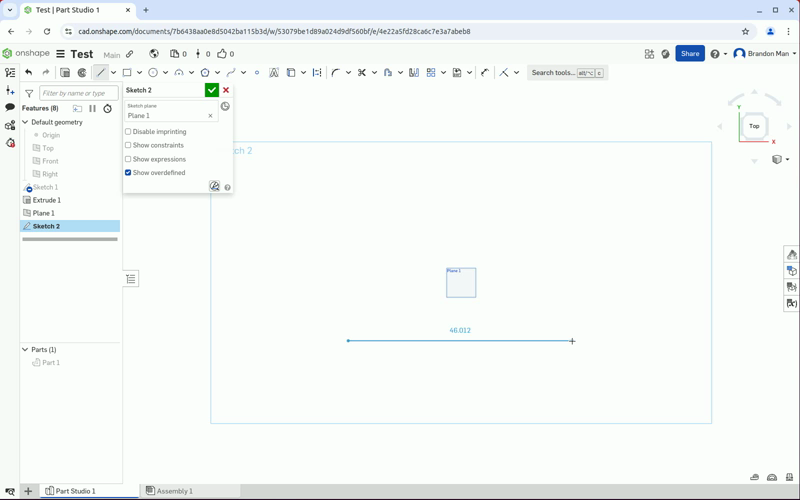
mouse_move(589, 340)
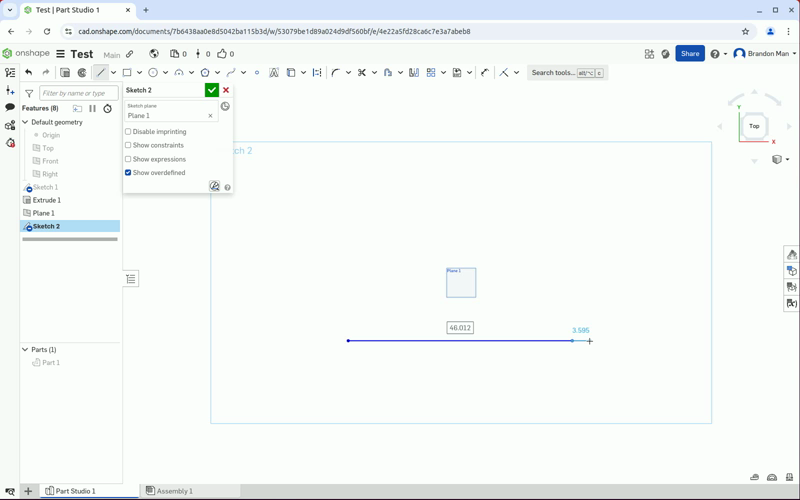
mouse_move(572, 316)
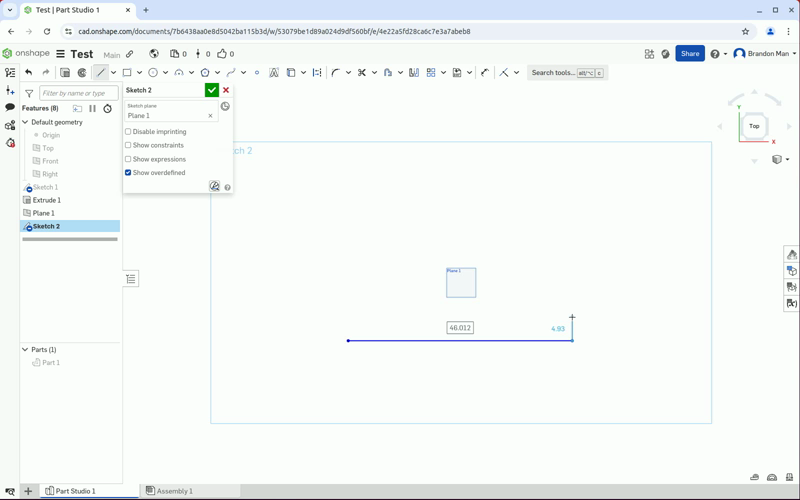
click(572, 316)
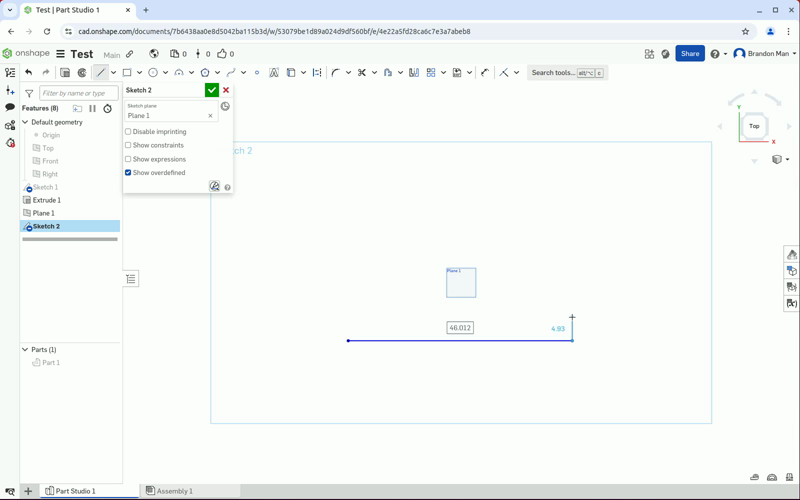
key_up(shift)
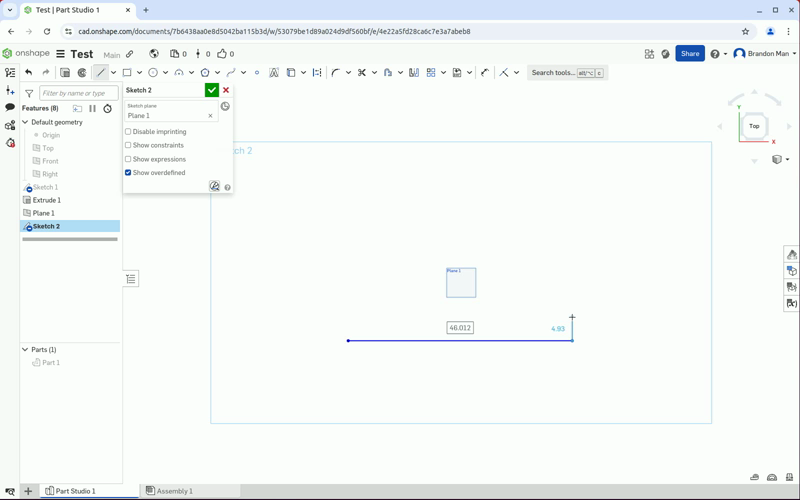
key_down(shift)
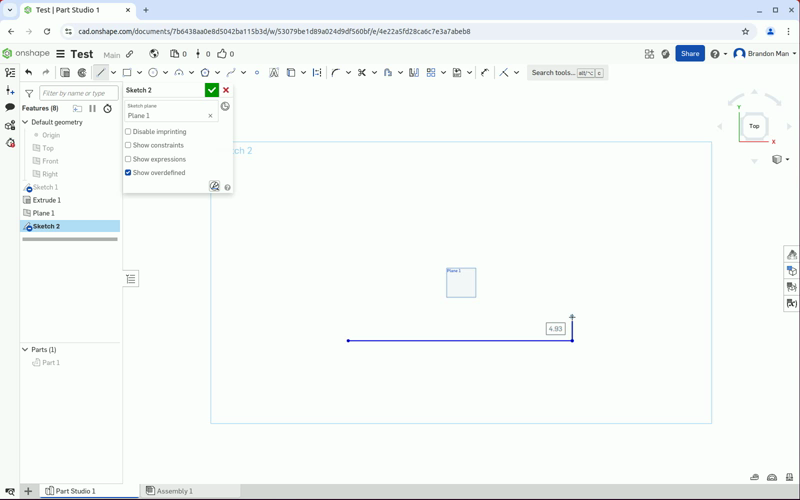
mouse_move(374, 316)
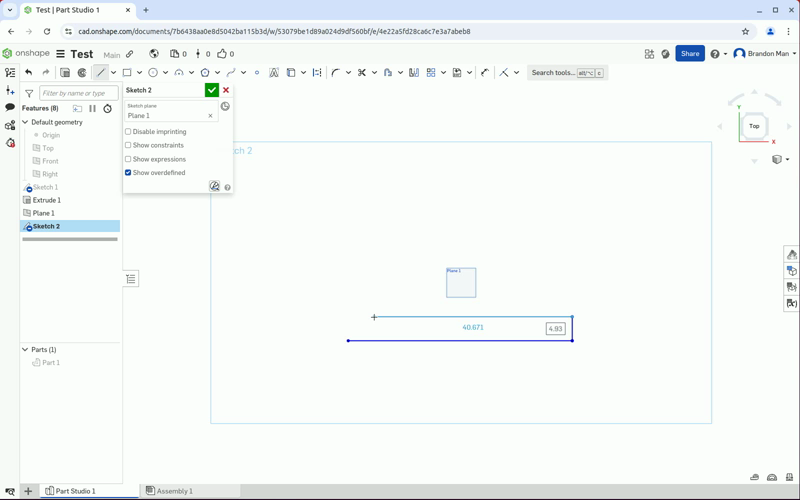
click(374, 316)
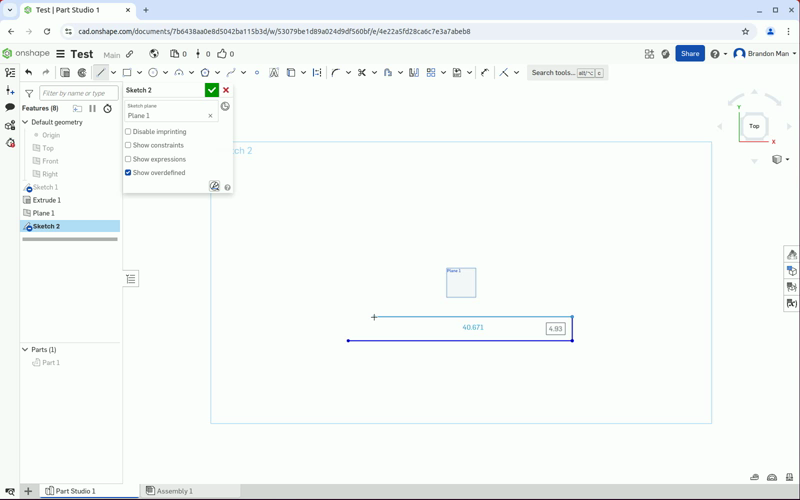
key_up(shift)
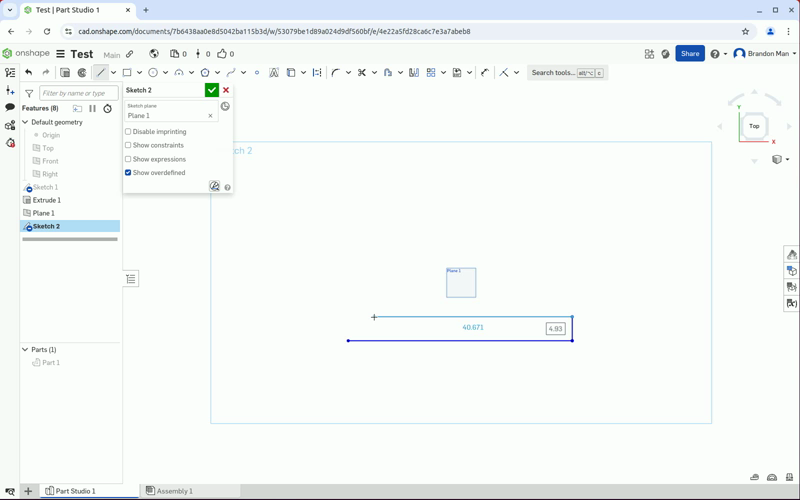
key_down(shift)
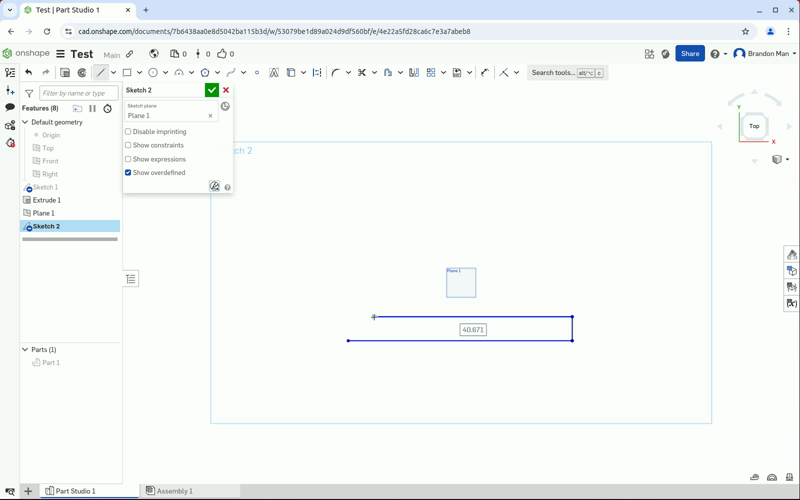
mouse_move(374, 248)
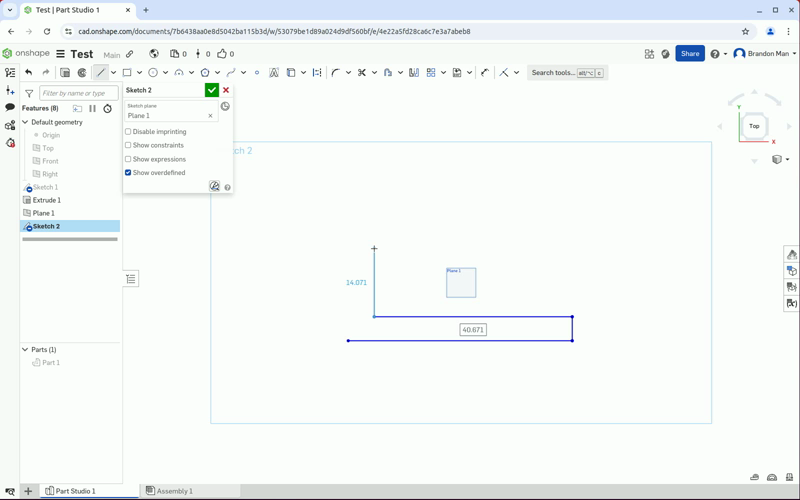
click(374, 248)
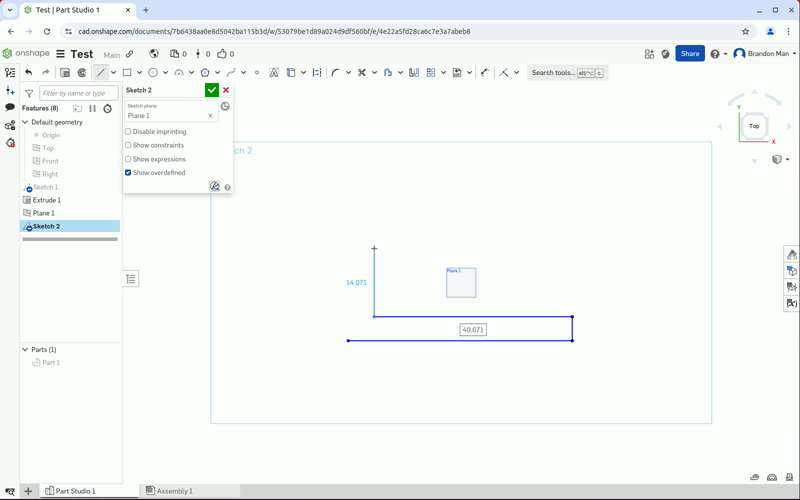
key_up(shift)
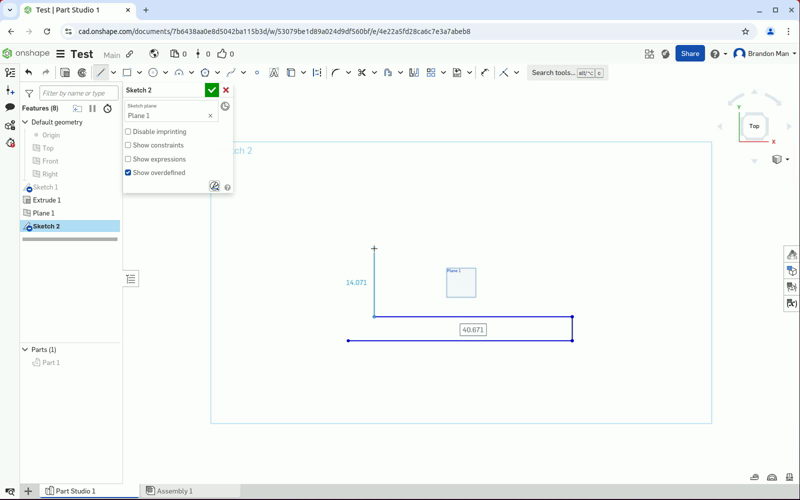
key_down(shift)
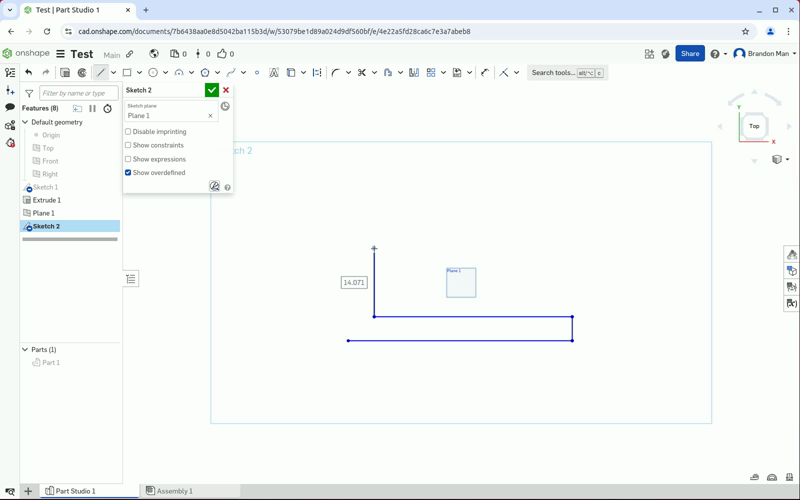
mouse_move(572, 248)
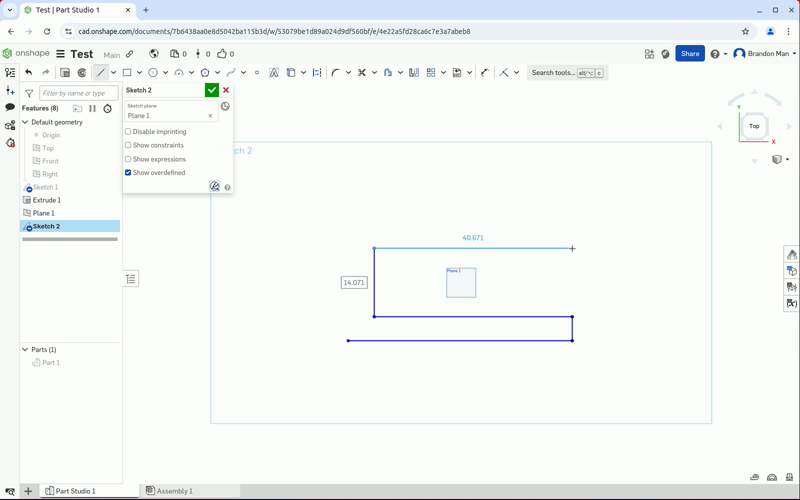
click(572, 248)
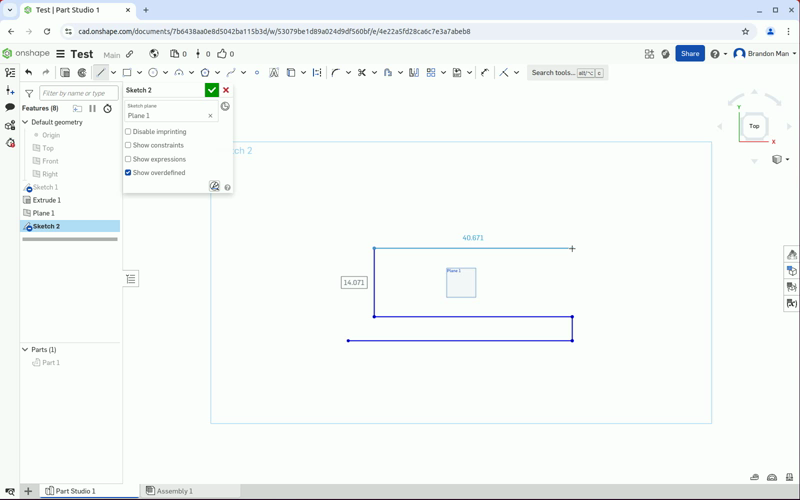
key_up(shift)
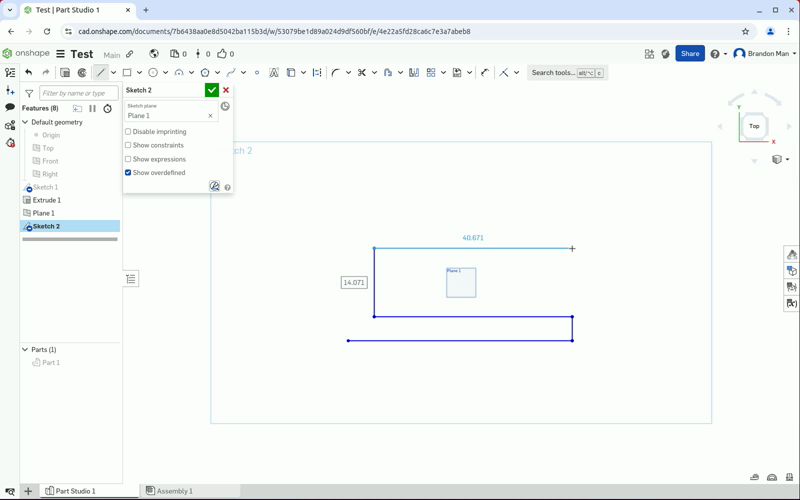
key_down(shift)
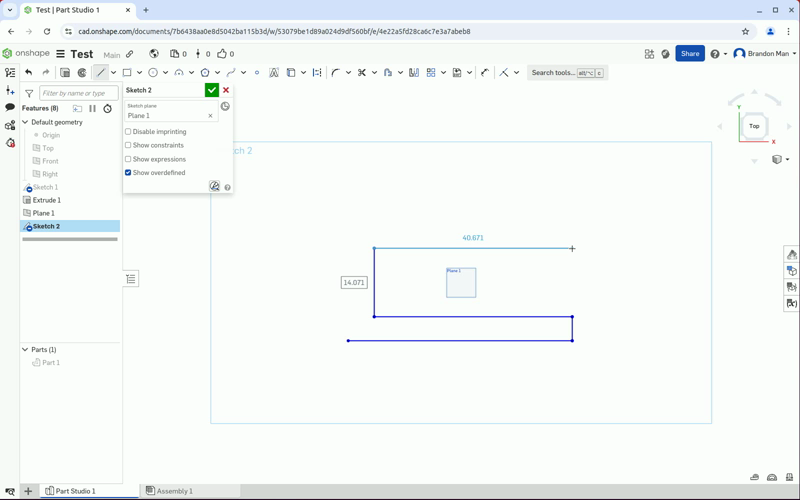
mouse_move(589, 248)
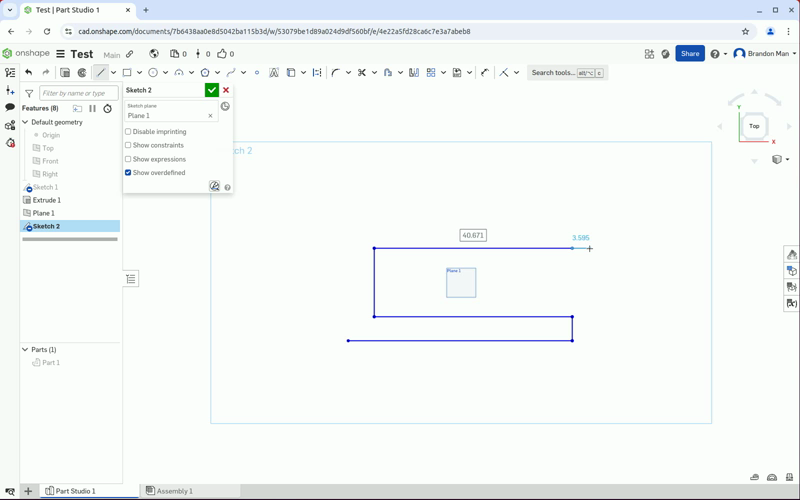
mouse_move(572, 225)
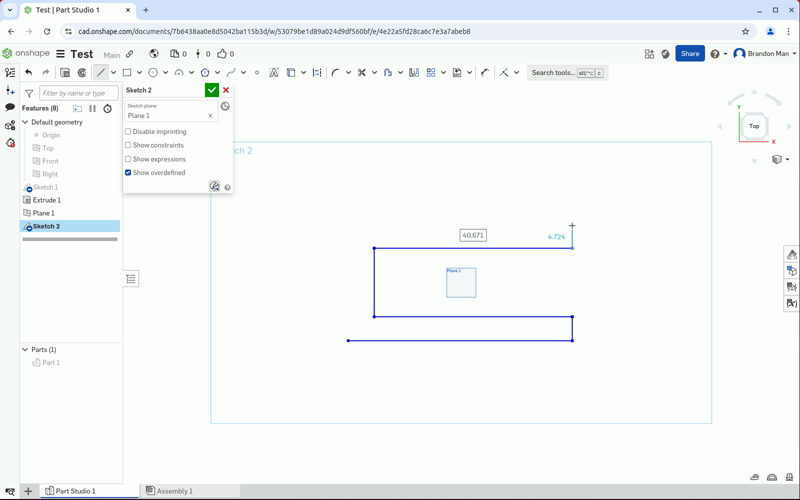
click(572, 225)
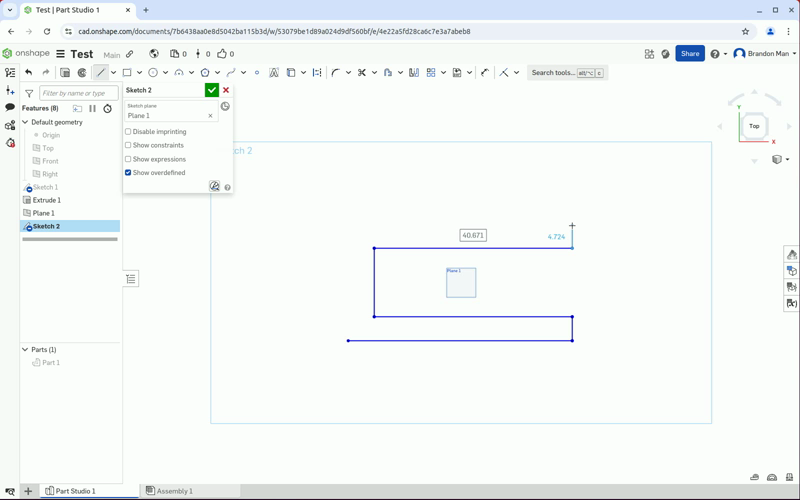
key_up(shift)
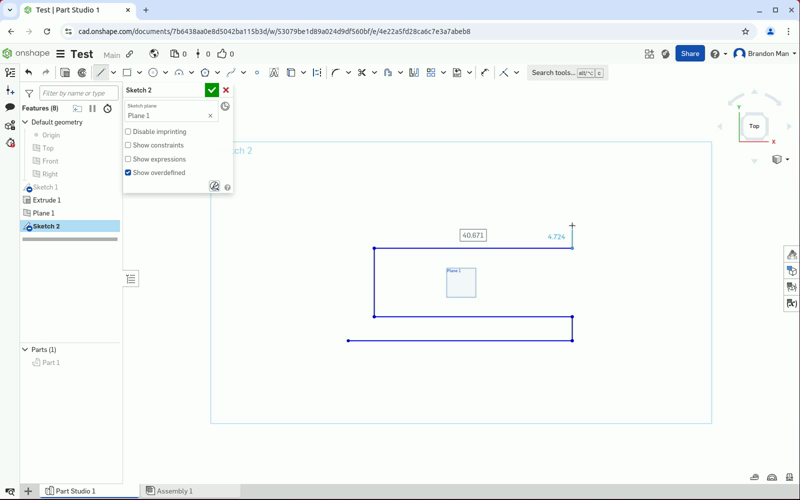
key_down(shift)
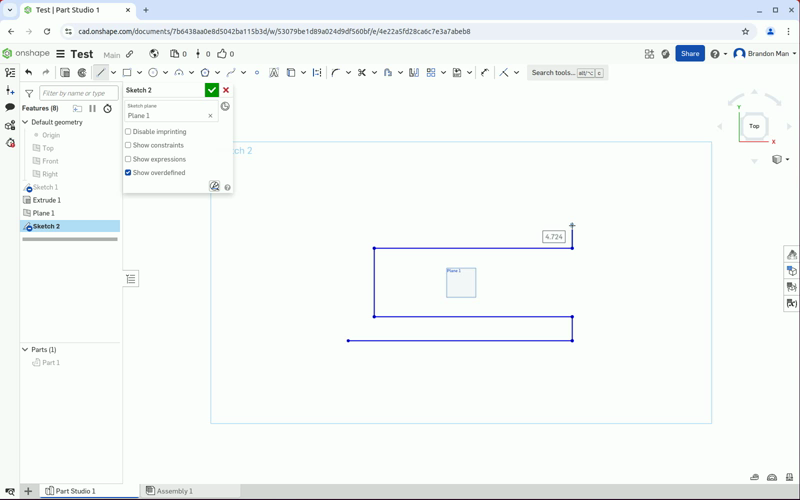
mouse_move(348, 225)
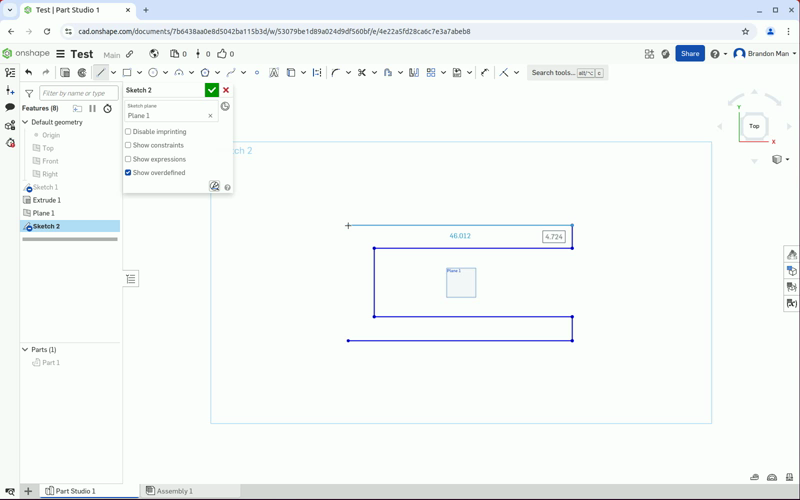
click(348, 225)
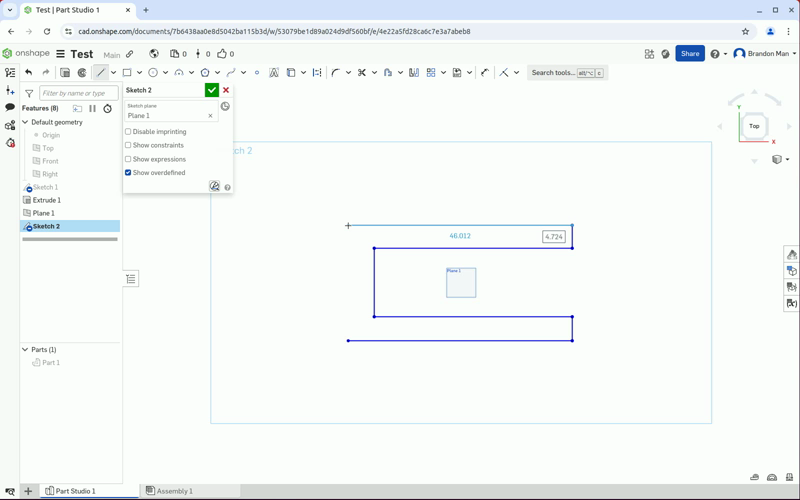
key_up(shift)
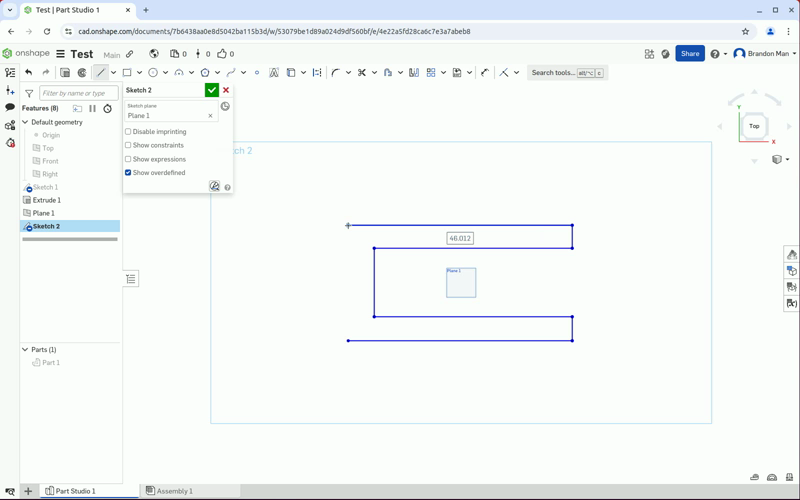
key_down(shift)
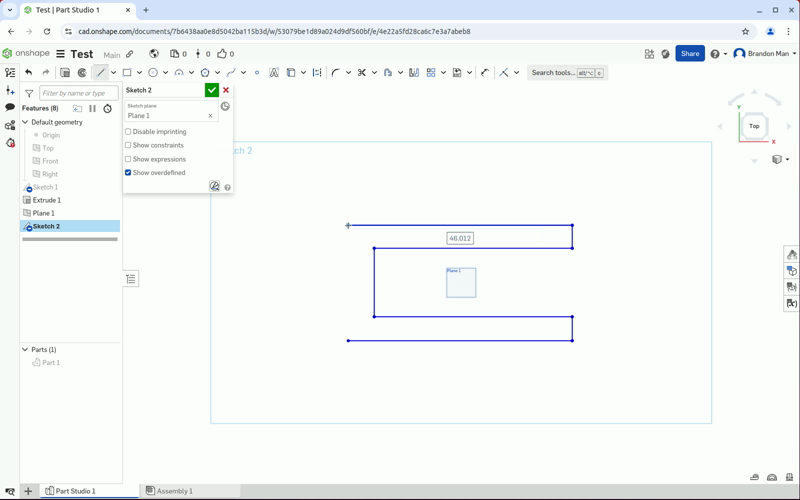
mouse_move(348, 340)
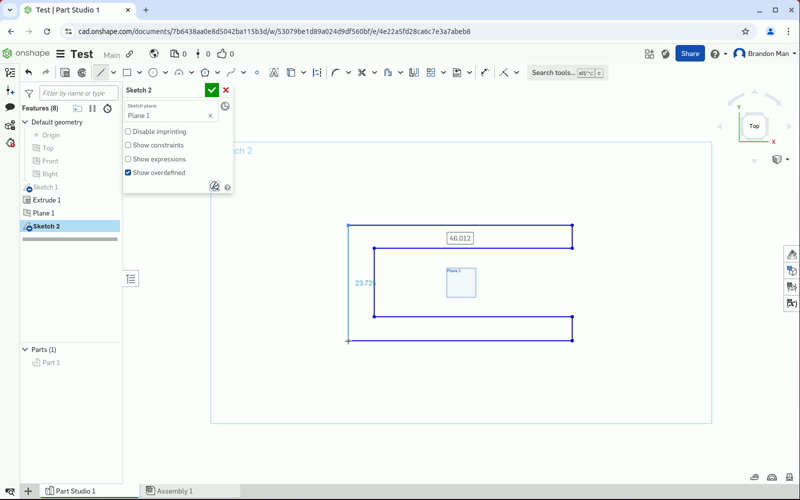
key_up(shift)
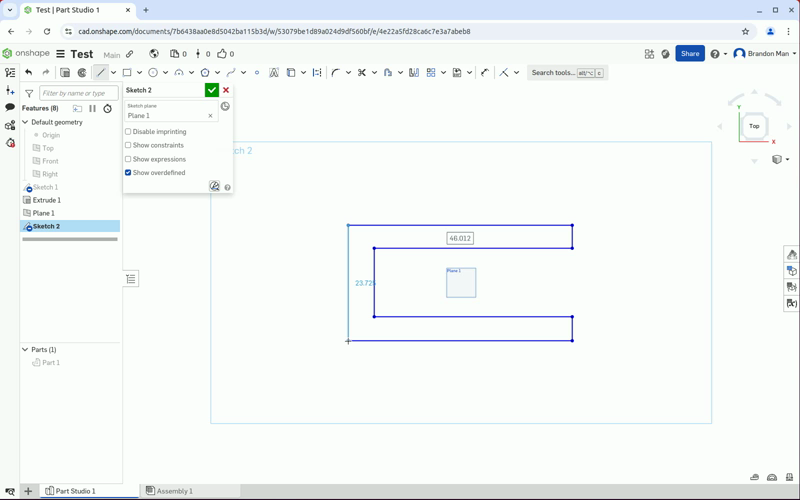
click(348, 340)
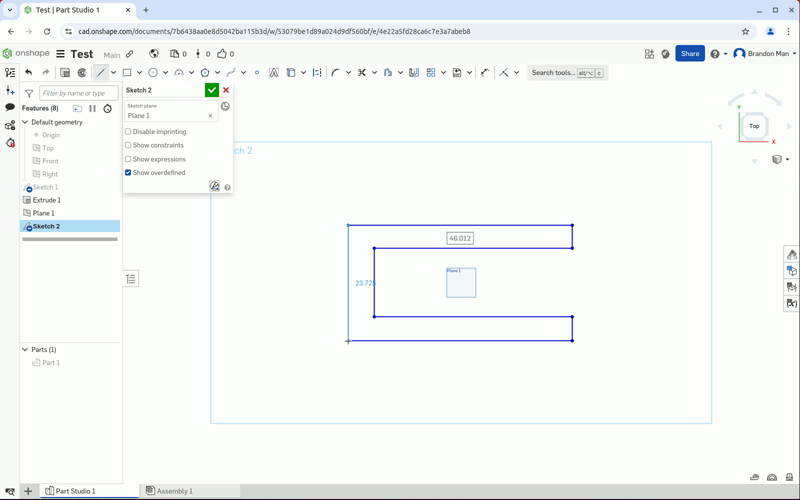
key(esc)
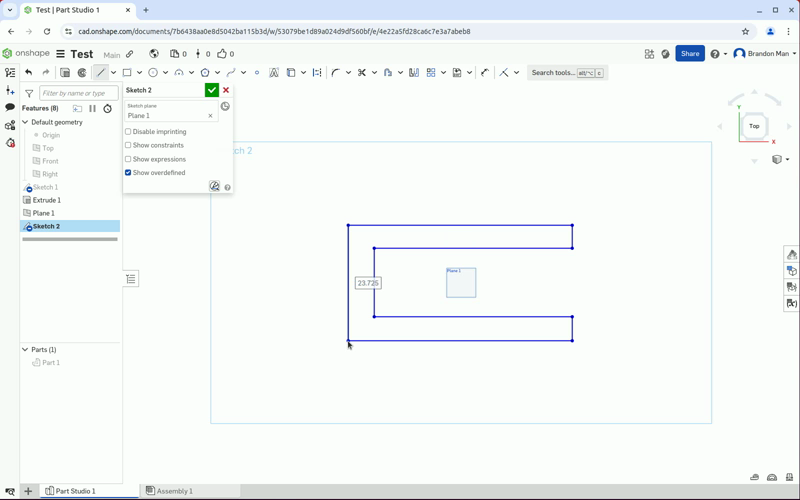
mouse_move(404, 236)
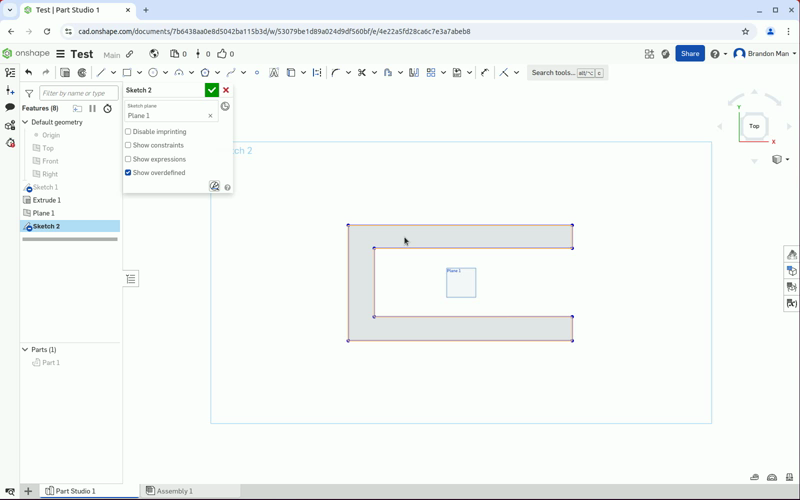
click(404, 236)
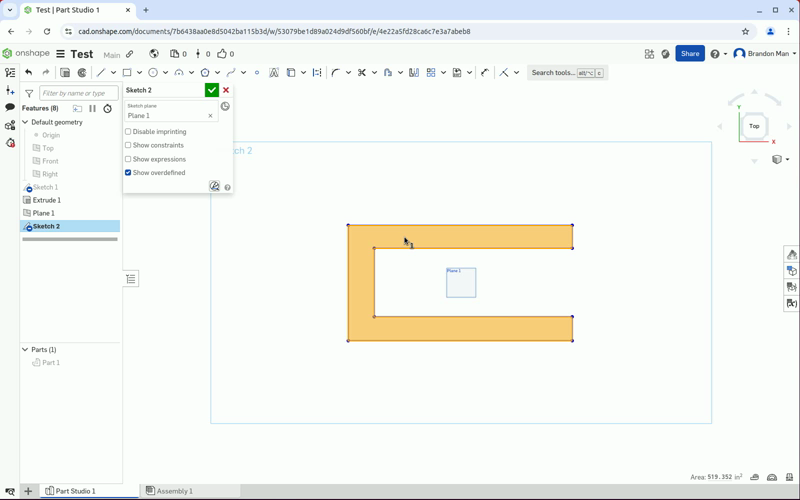
mouse_move(73, 352)
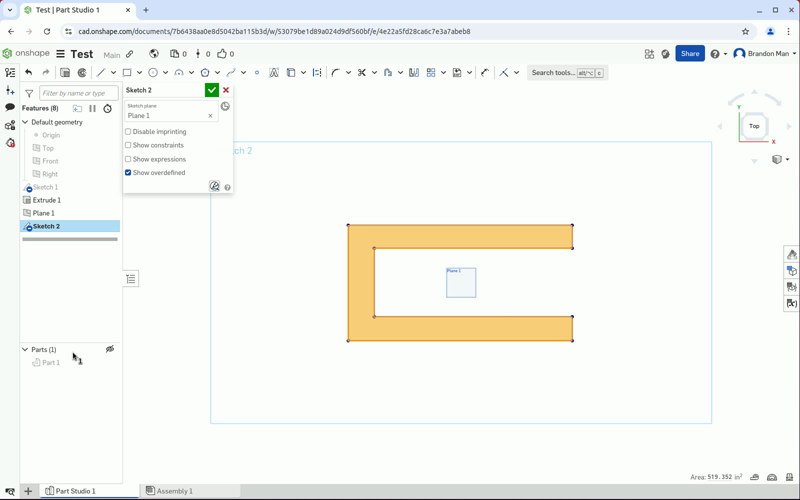
key(shift+y)
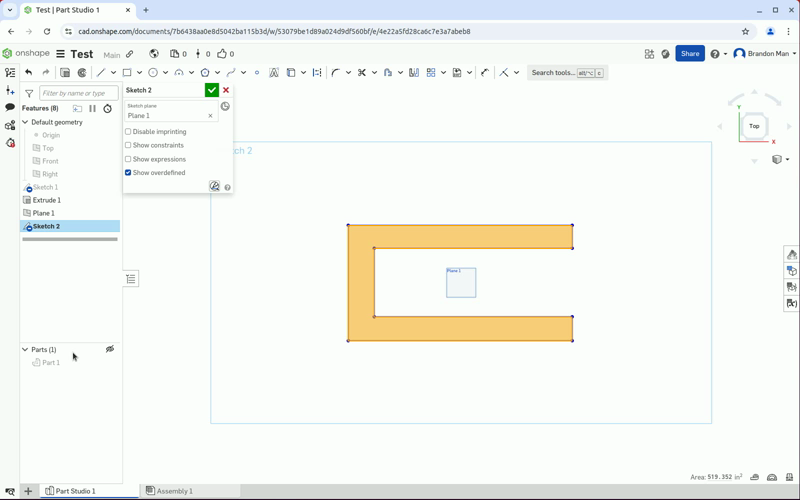
key(shift+e)
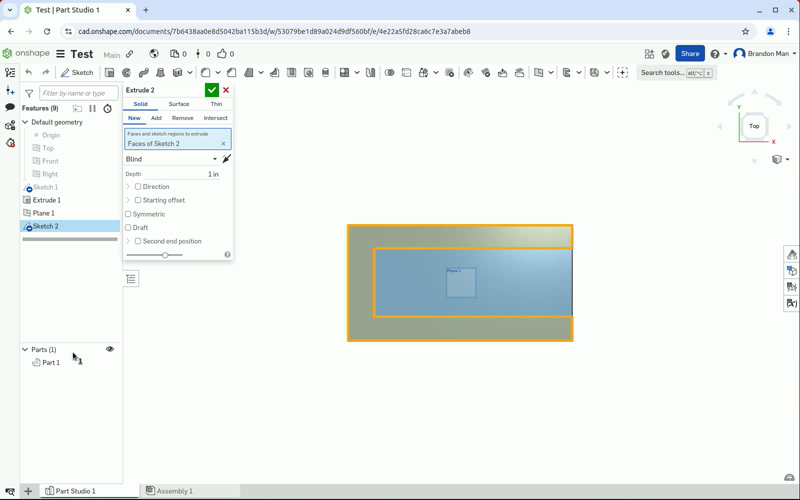
mouse_move(143, 106)
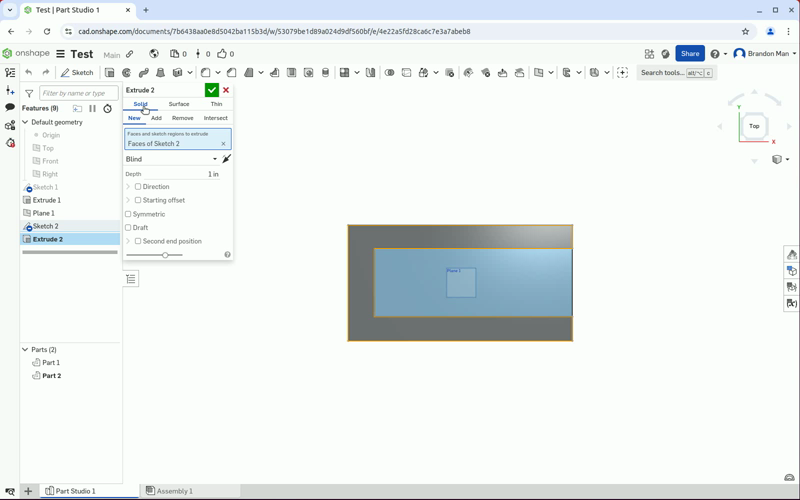
click(143, 106)
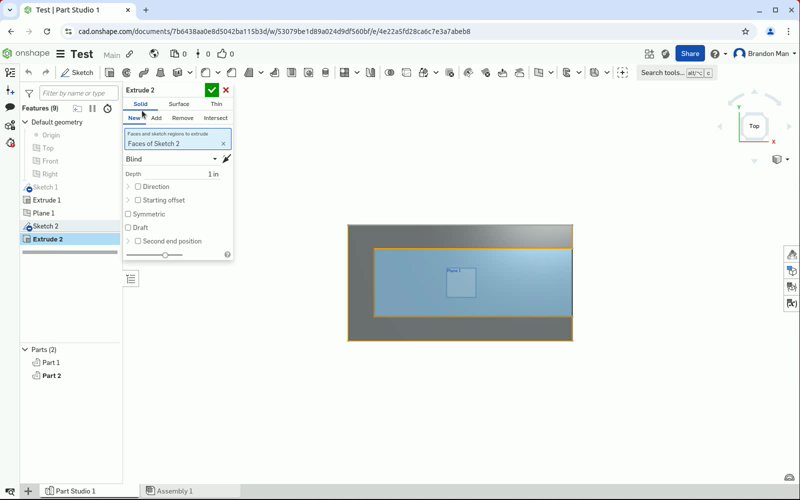
mouse_move(137, 120)
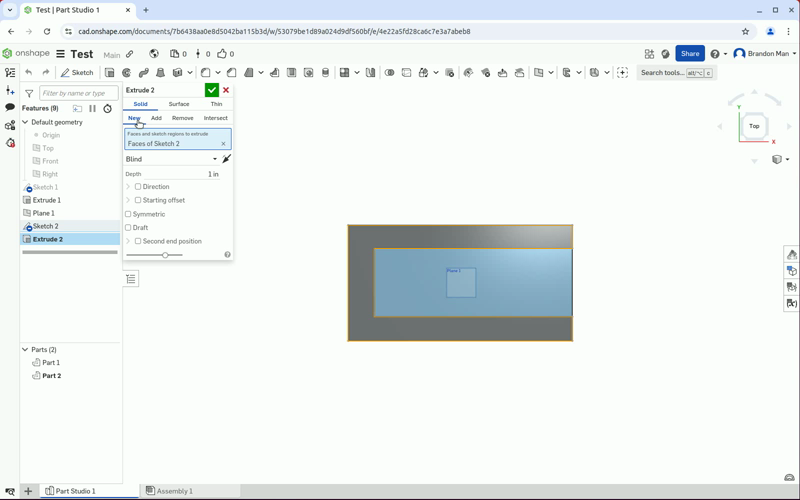
click(137, 120)
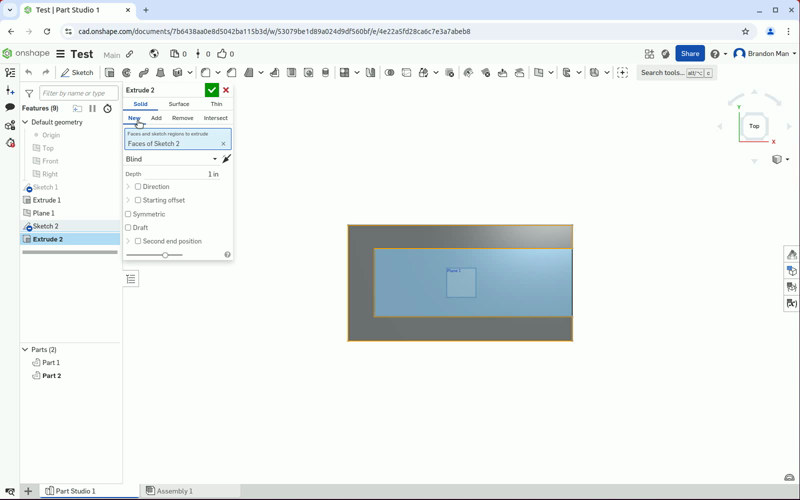
key(tab, 4)
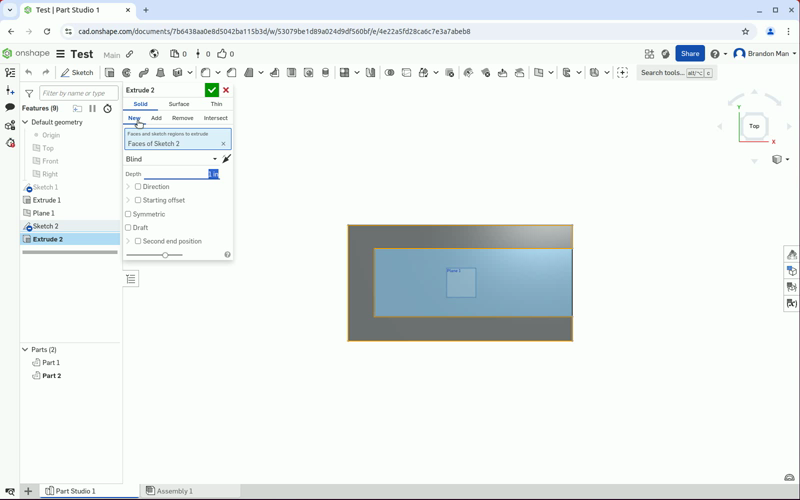
text(4.333)
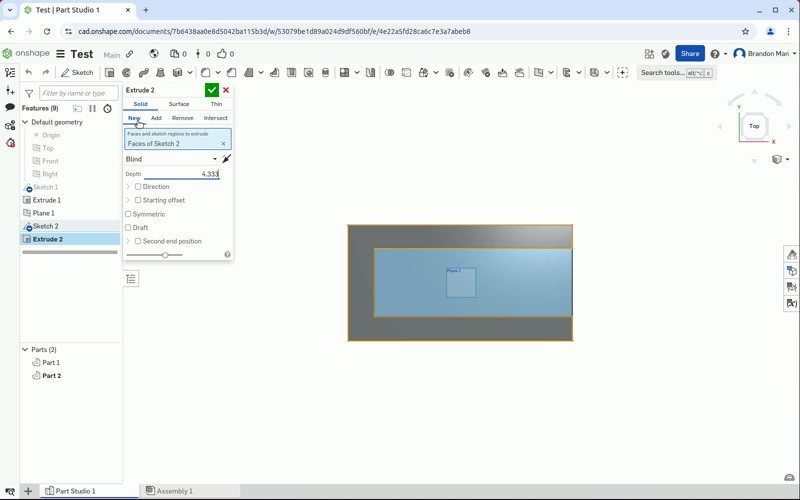
key(enter)
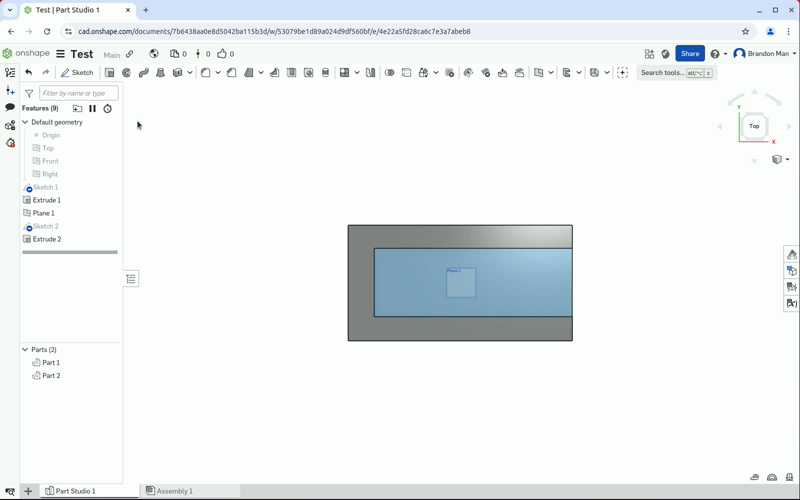
key(shift+h)
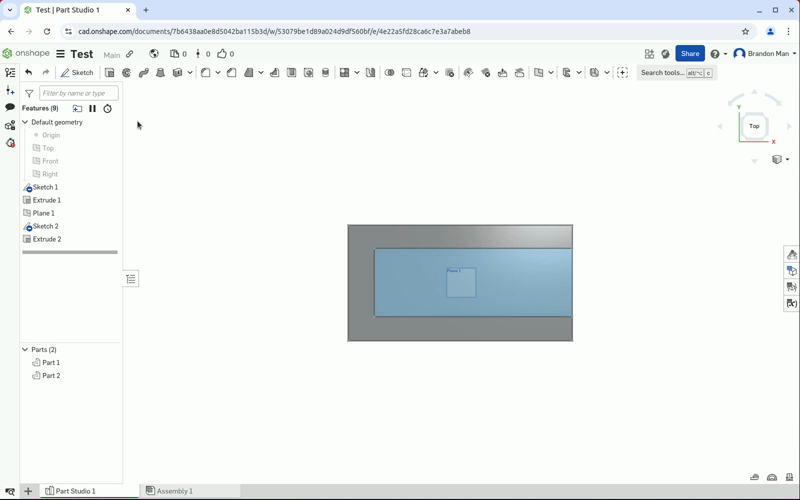
key(shift+h)
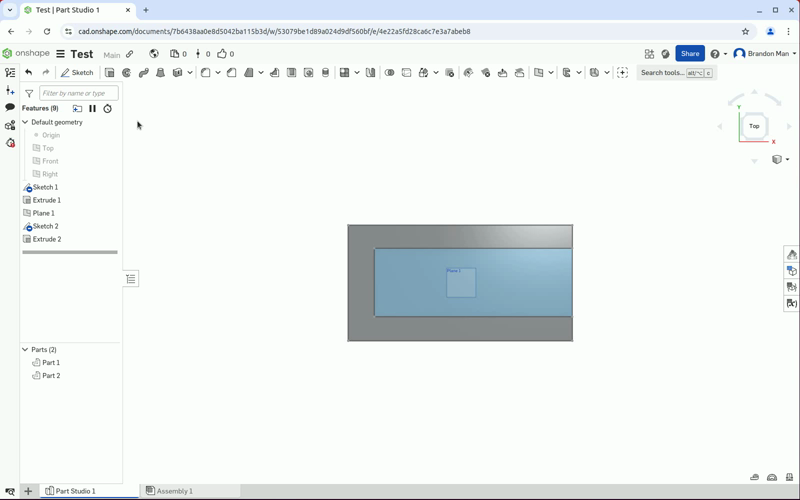
key(shift+7)
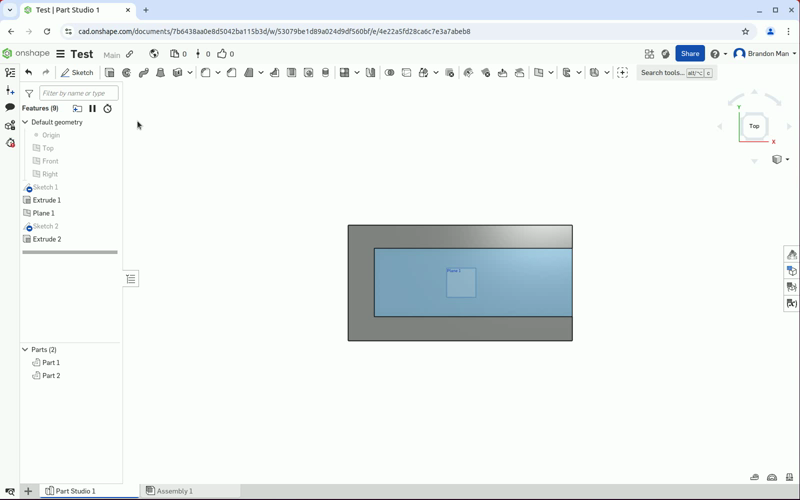
key(up, 3)
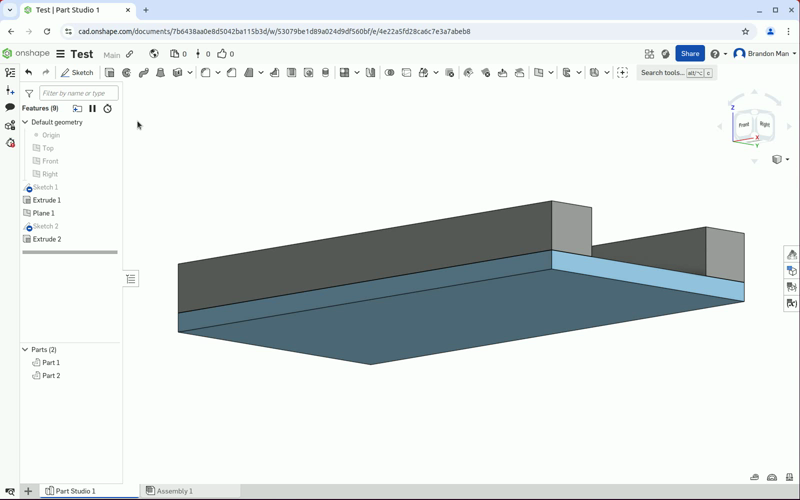
key(left, 3)
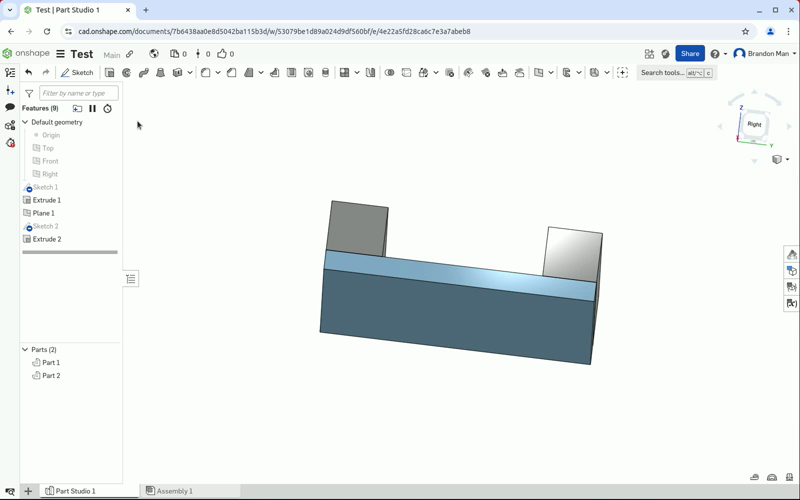
key(right, 3)
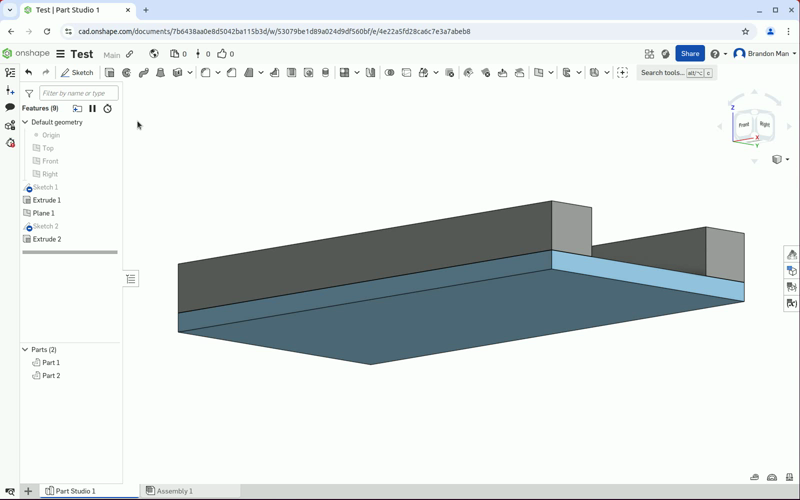
key(down, 3)
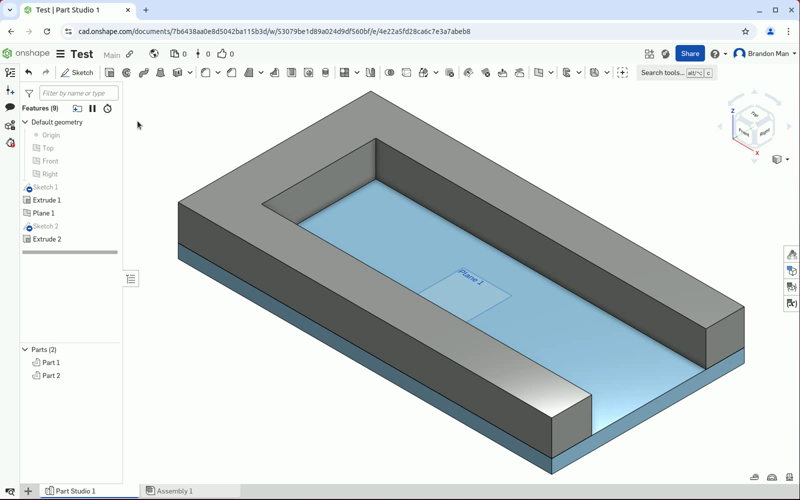
mouse_move(73, 189)
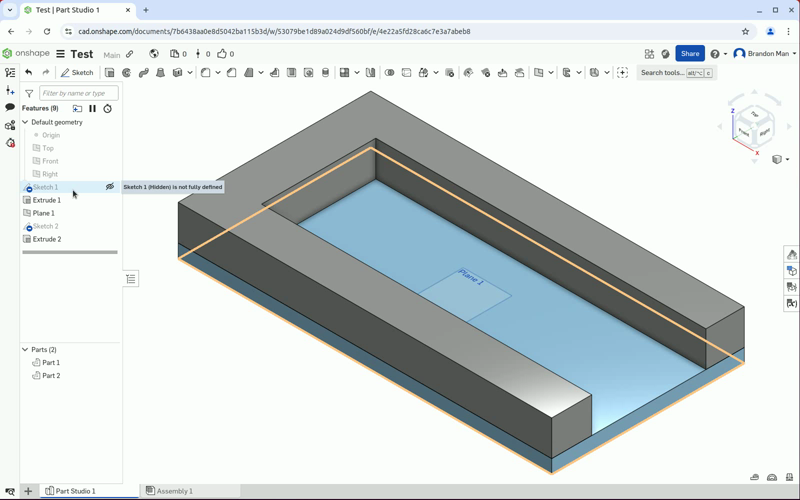
click(73, 189)